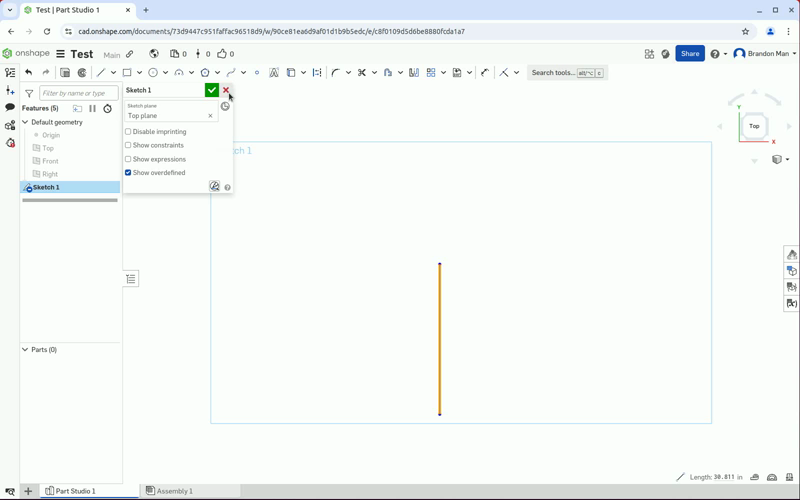
key(shift+h)
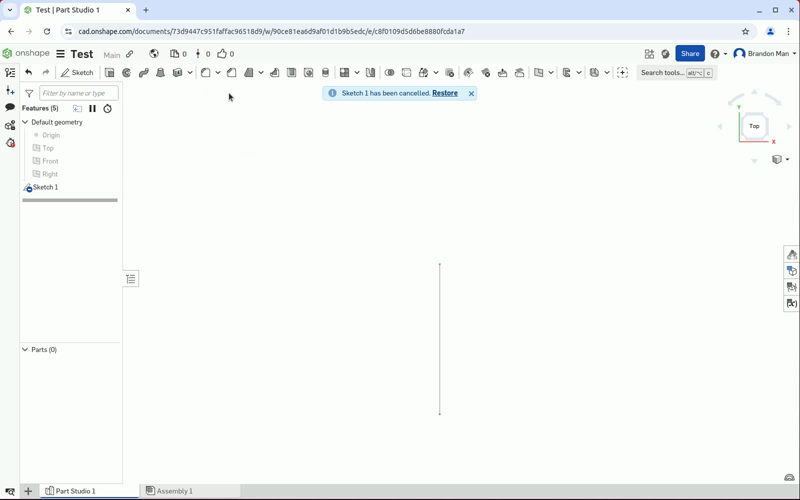
key(shift+s)
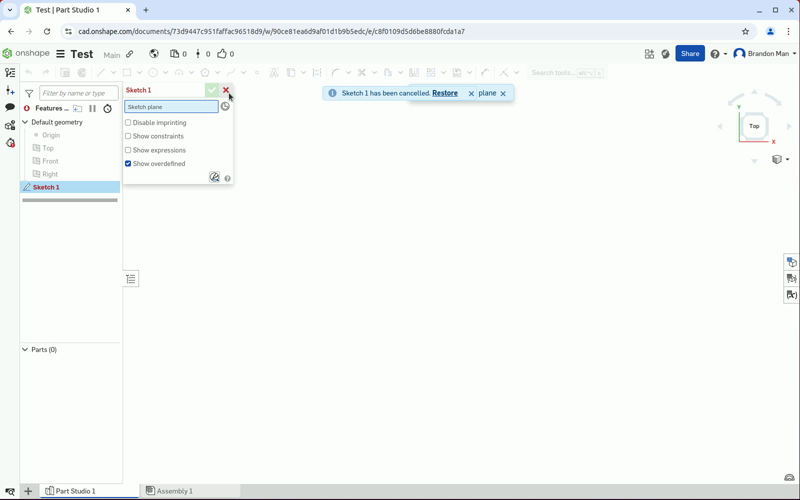
mouse_move(73, 150)
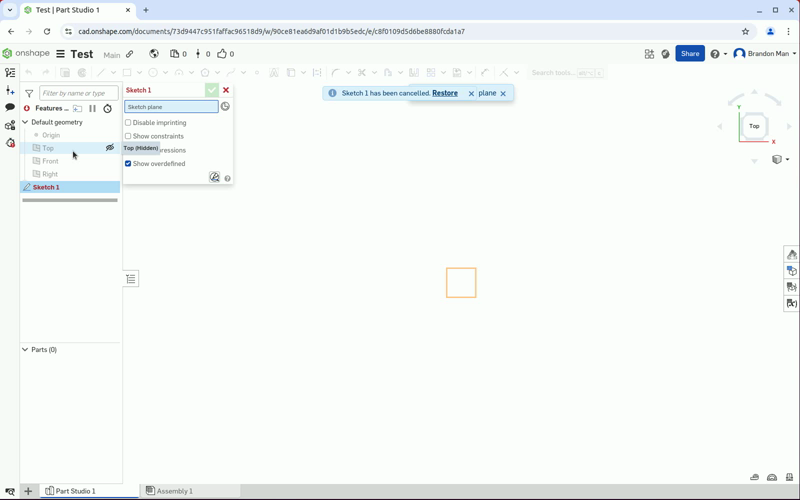
click(73, 150)
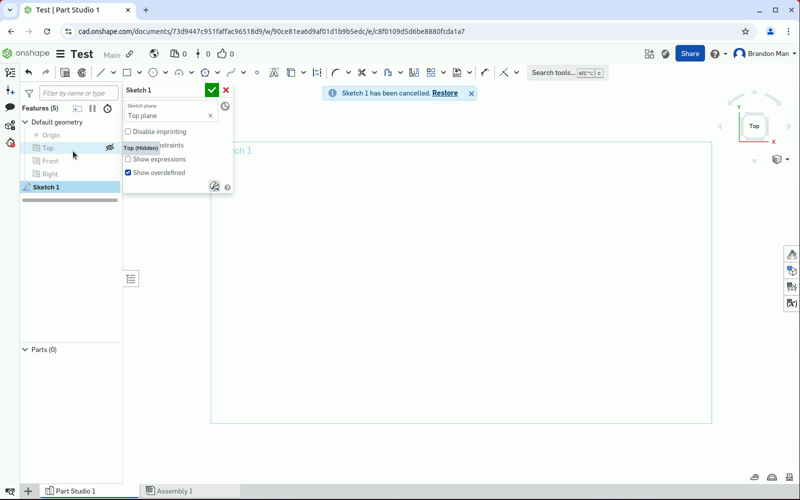
mouse_move(73, 352)
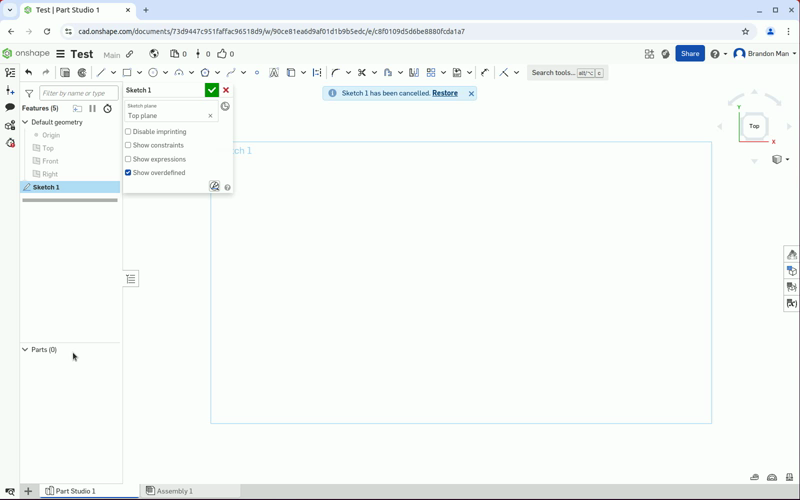
key(y)
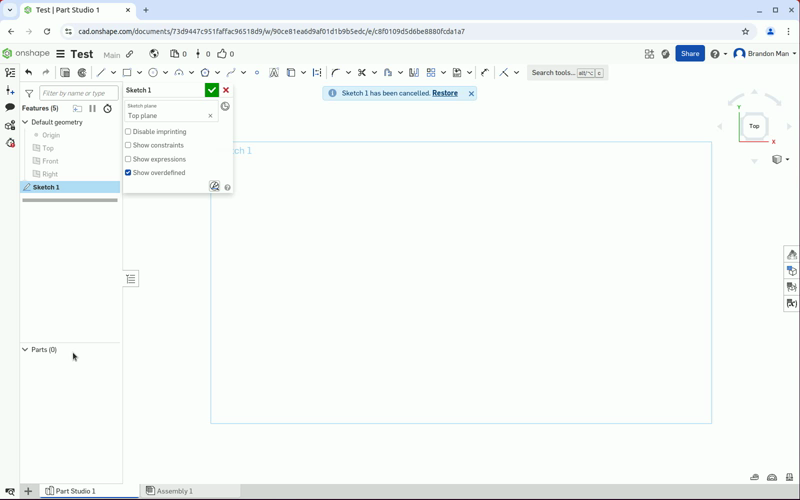
key(l)
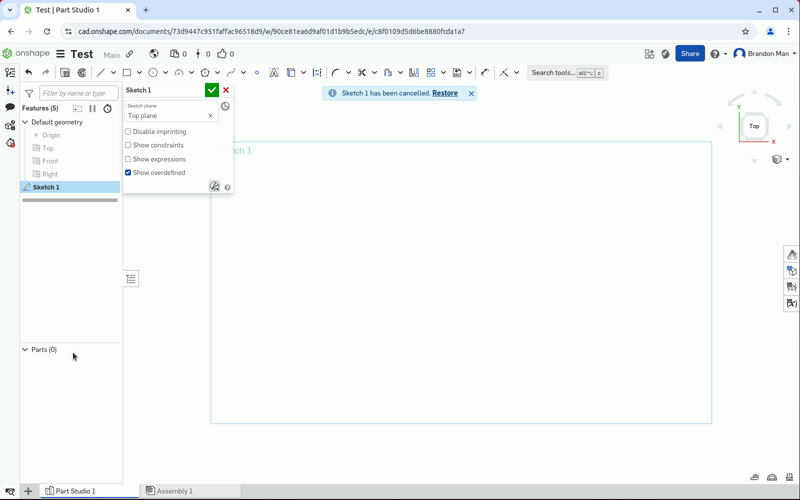
key_down(shift)
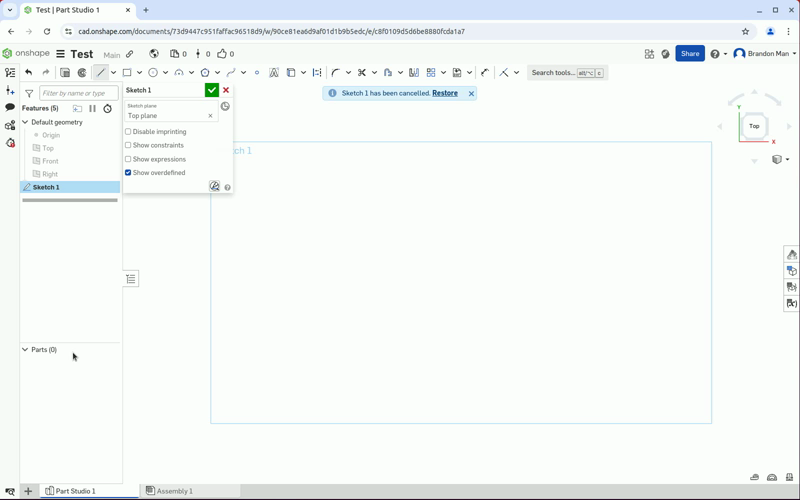
mouse_move(396, 264)
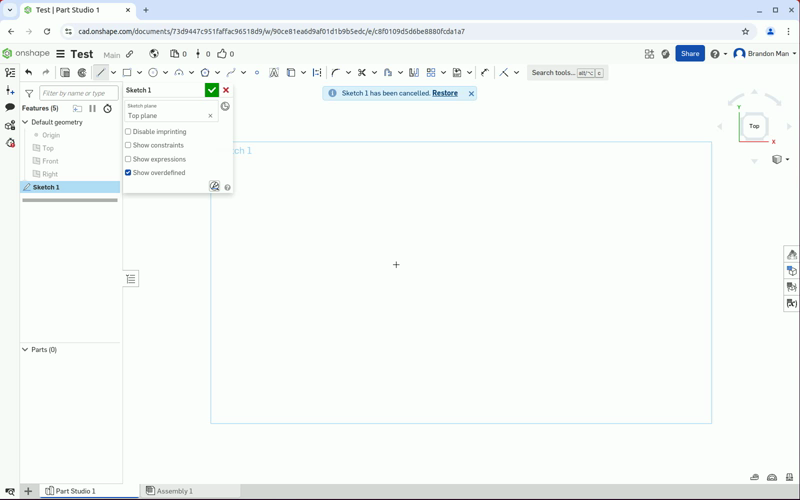
click(396, 264)
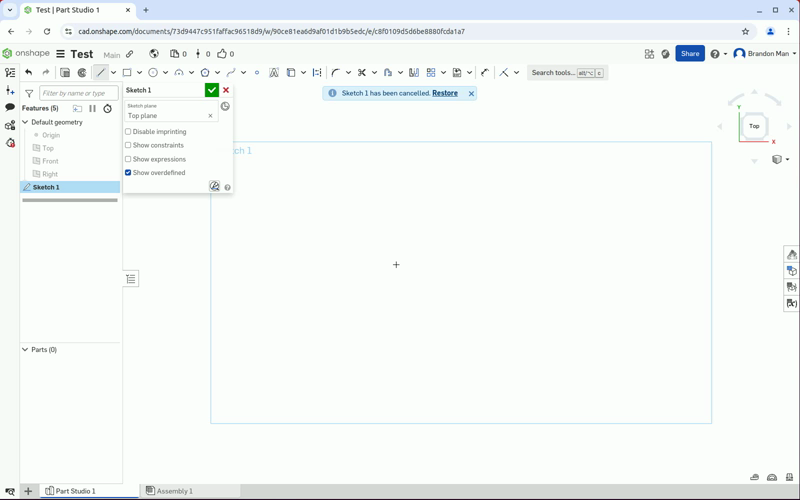
key_up(shift)
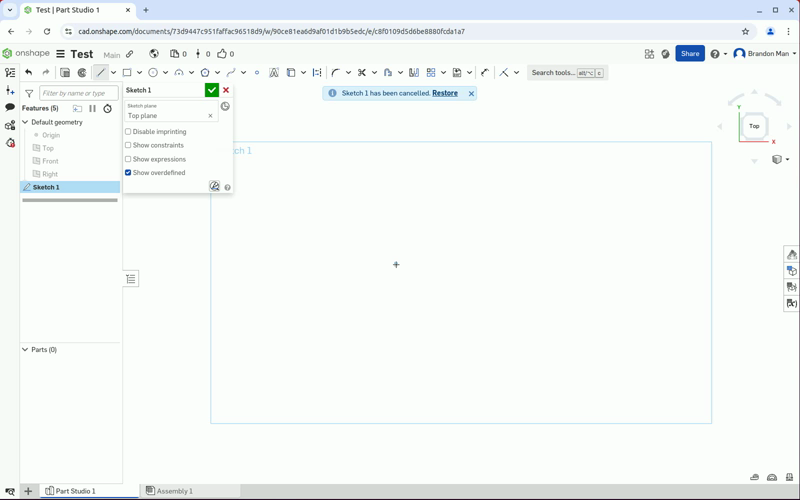
key_down(shift)
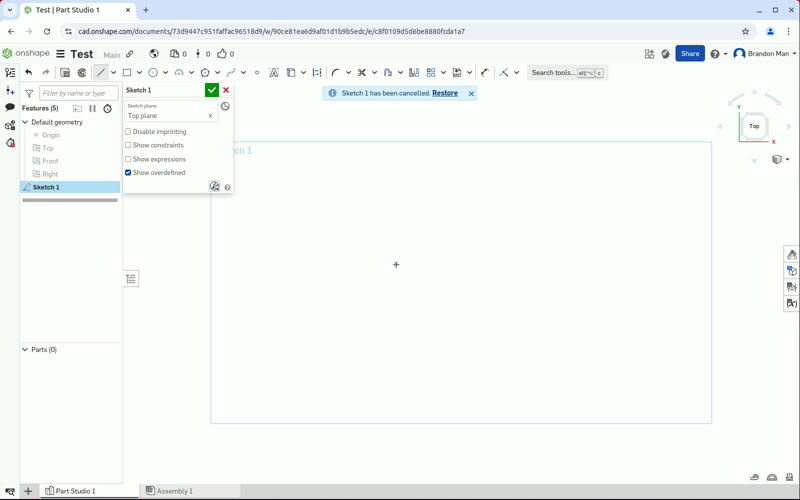
mouse_move(426, 264)
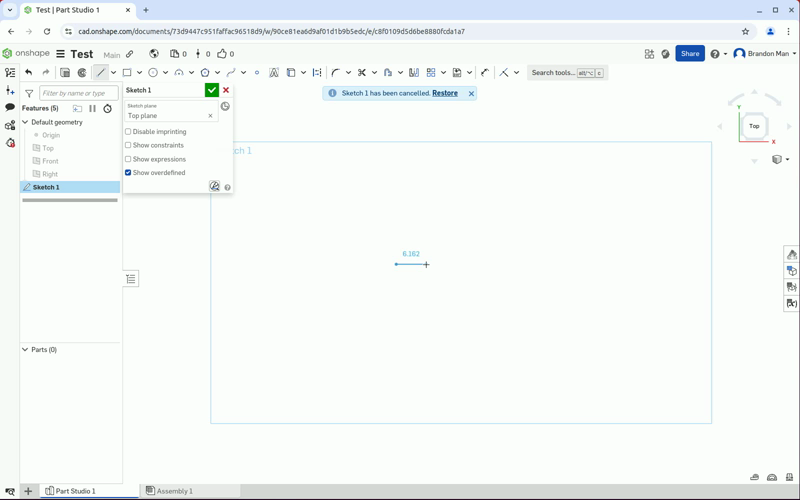
mouse_move(413, 264)
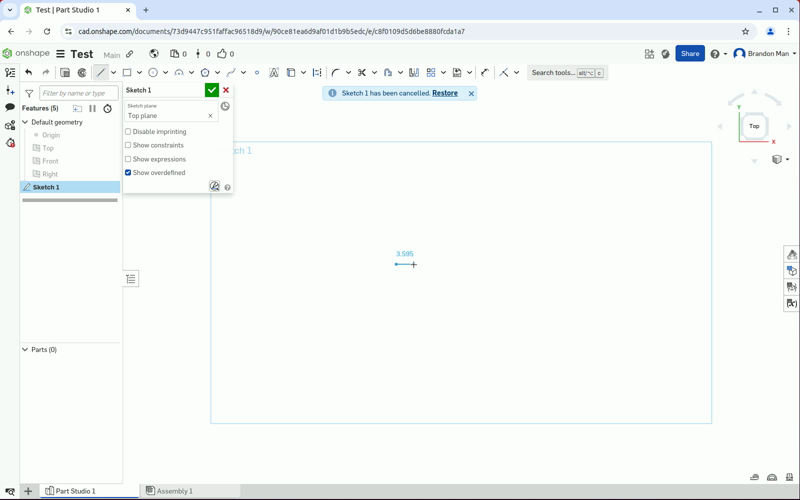
click(413, 264)
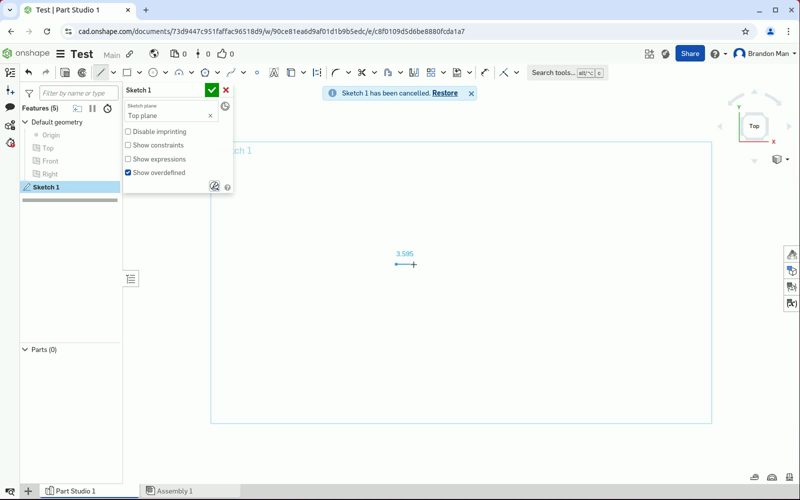
key_up(shift)
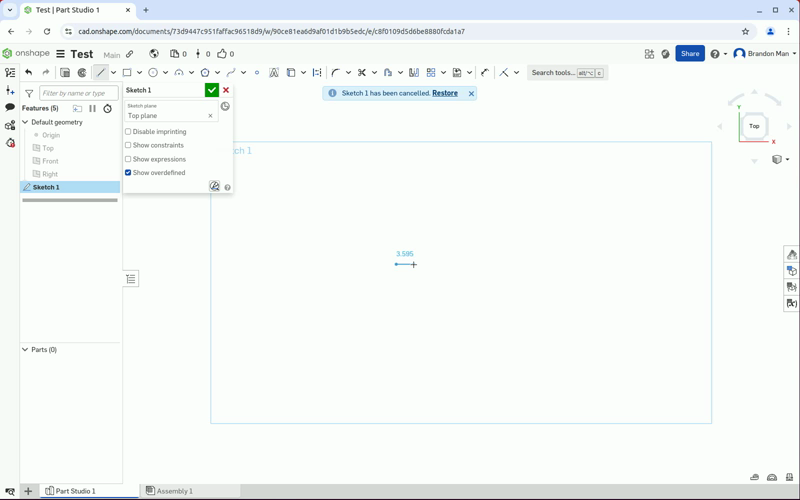
key_down(shift)
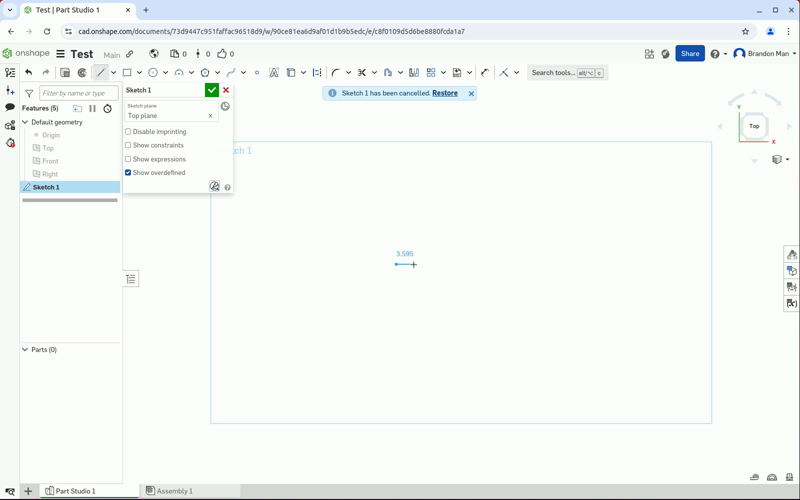
mouse_move(507, 264)
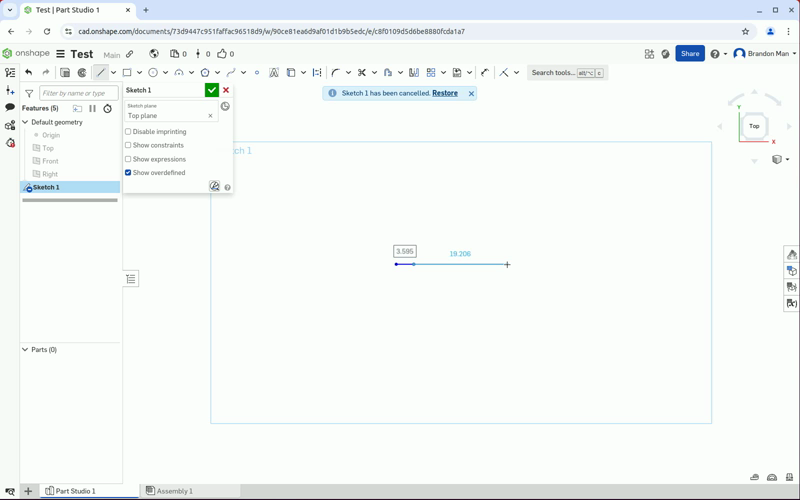
click(507, 264)
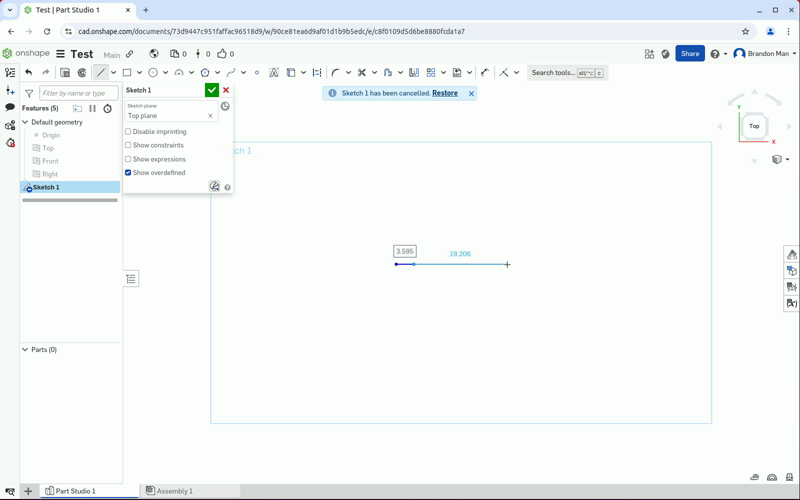
key_up(shift)
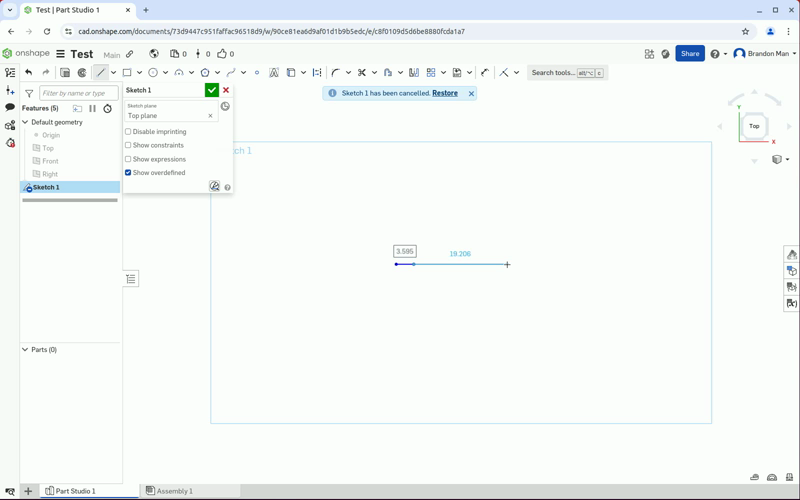
key_down(shift)
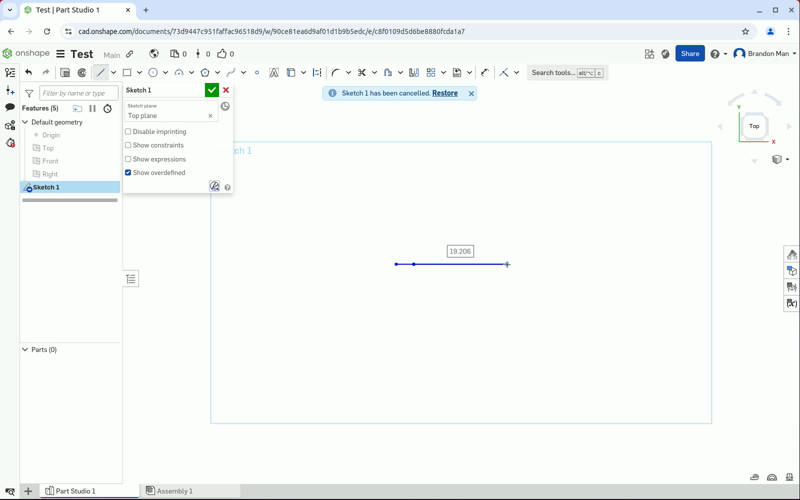
mouse_move(537, 264)
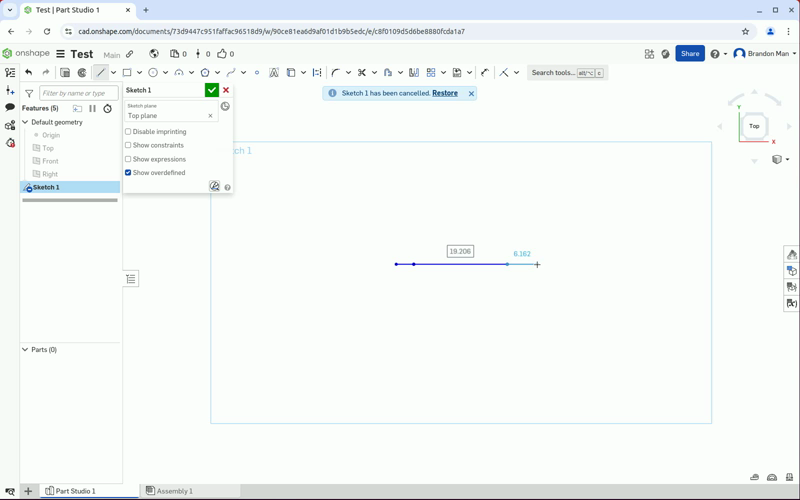
mouse_move(525, 264)
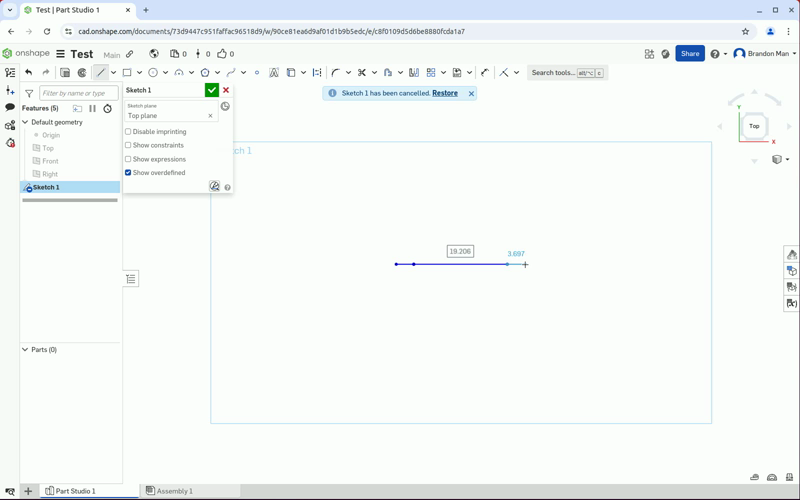
click(525, 264)
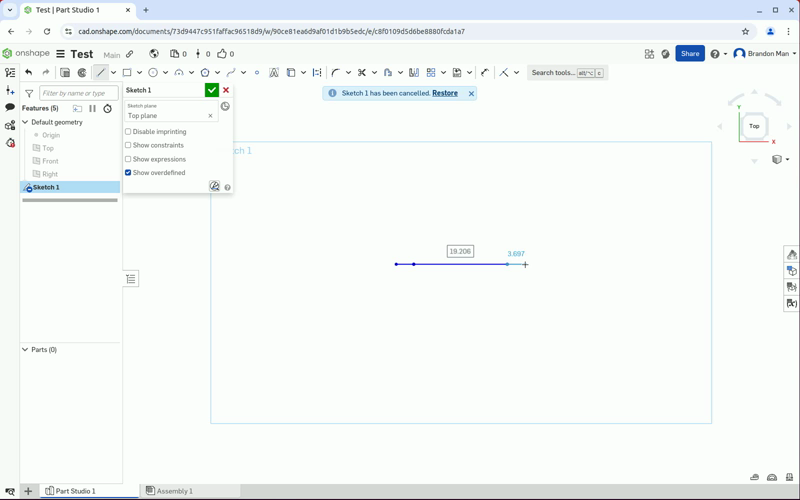
key_up(shift)
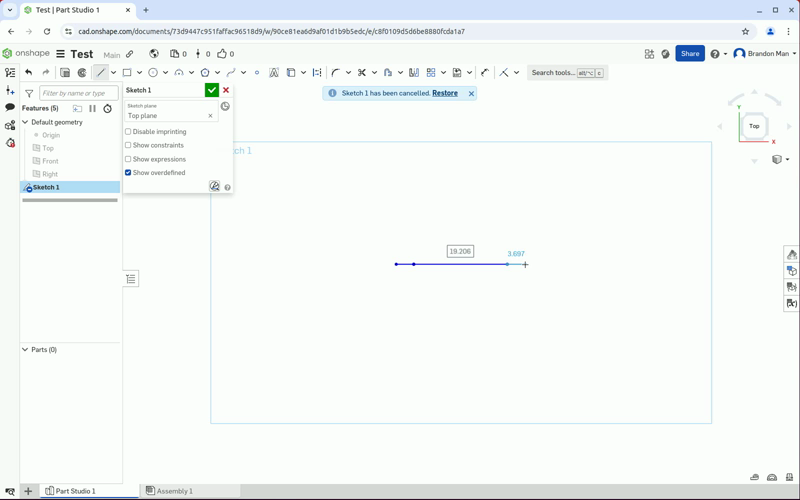
key_down(shift)
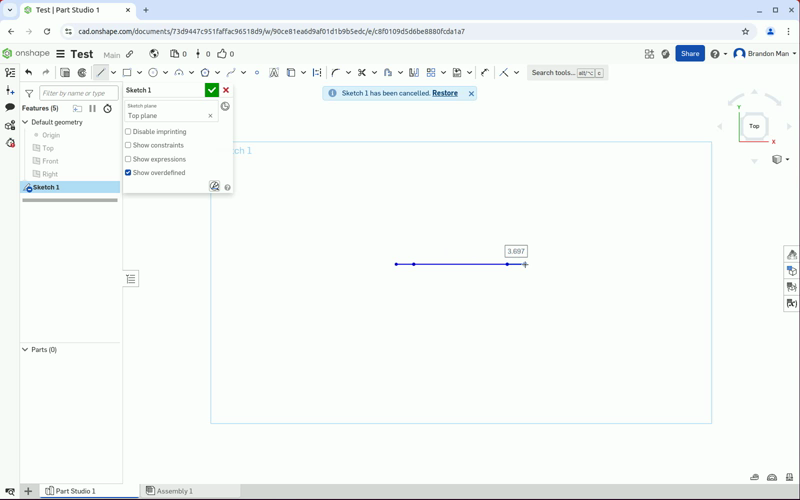
mouse_move(525, 169)
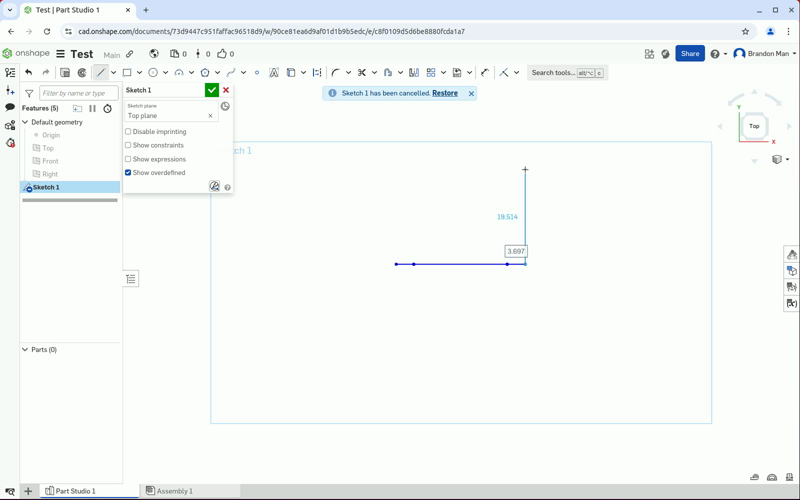
click(525, 169)
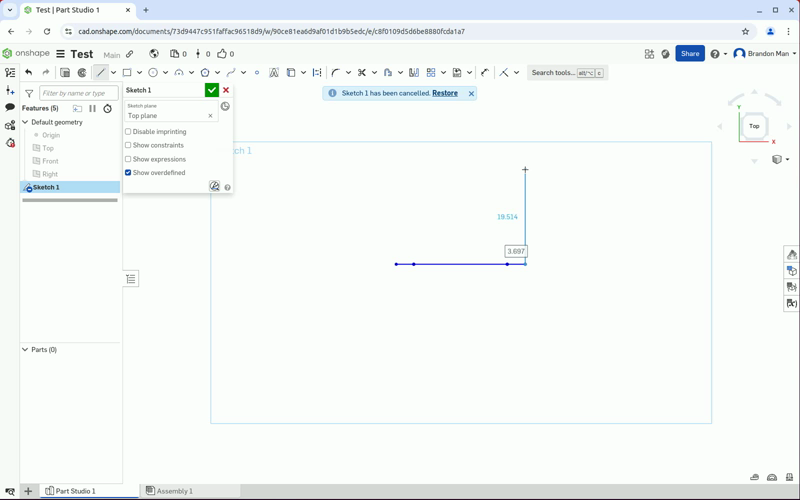
key_up(shift)
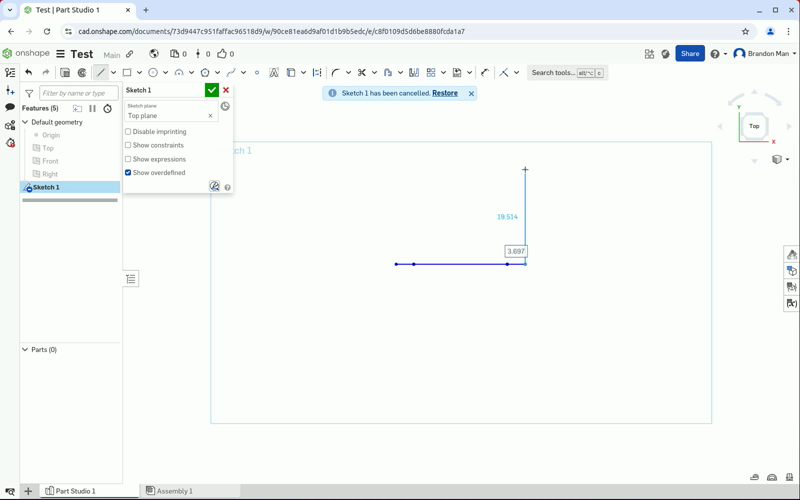
key_down(shift)
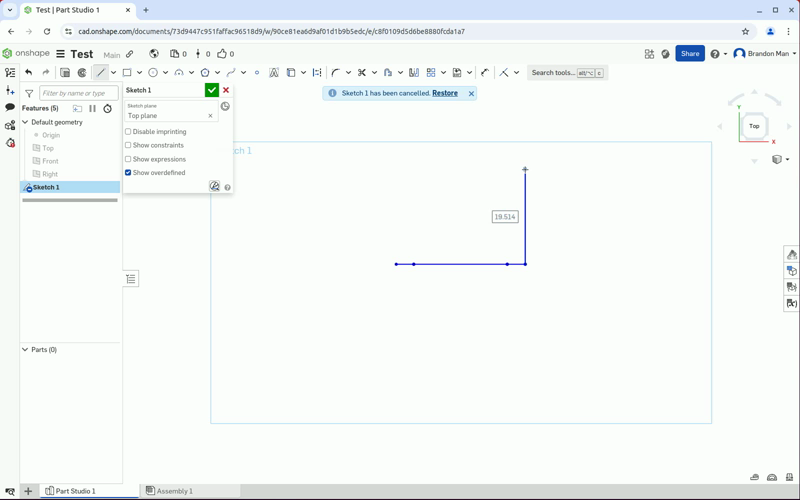
mouse_move(396, 169)
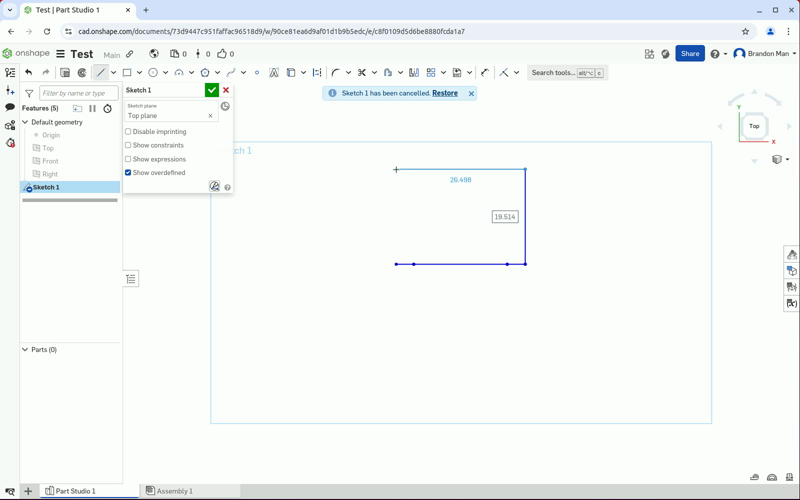
click(396, 169)
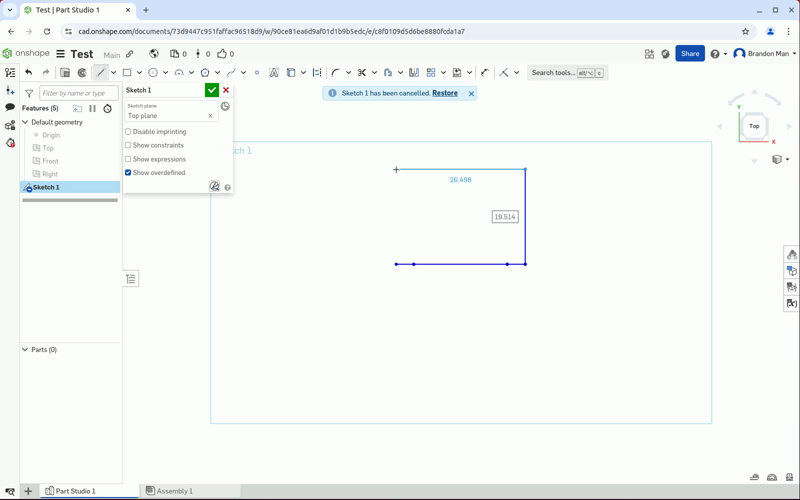
key_up(shift)
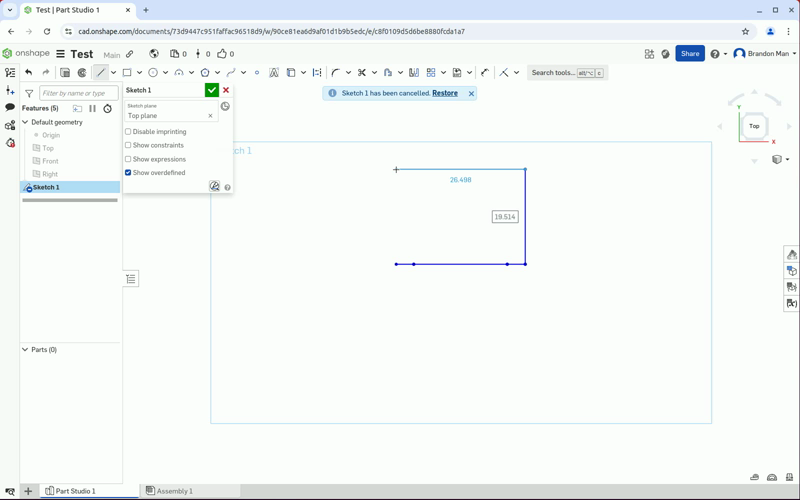
key_down(shift)
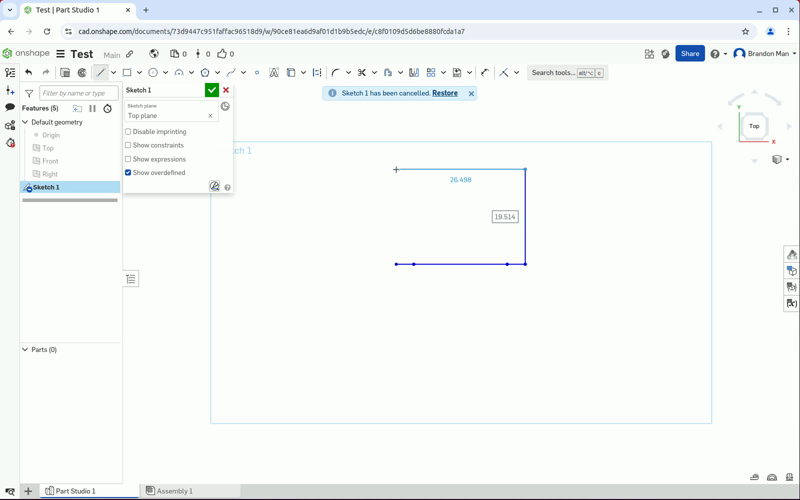
mouse_move(396, 264)
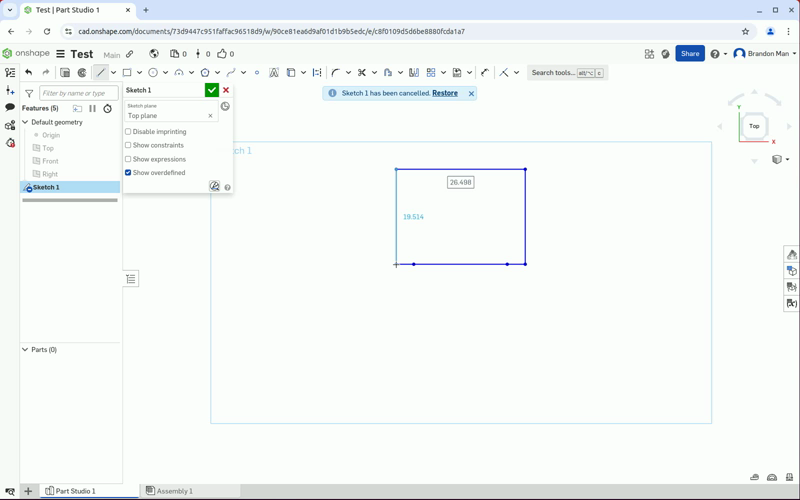
key_up(shift)
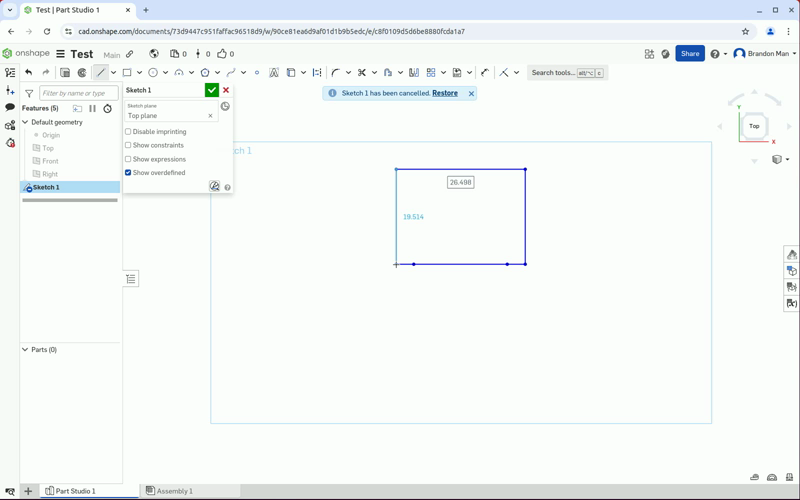
click(396, 264)
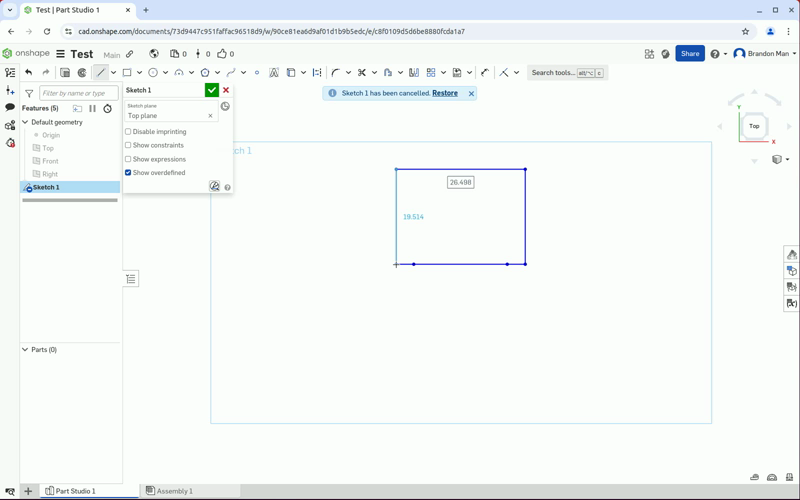
key(esc)
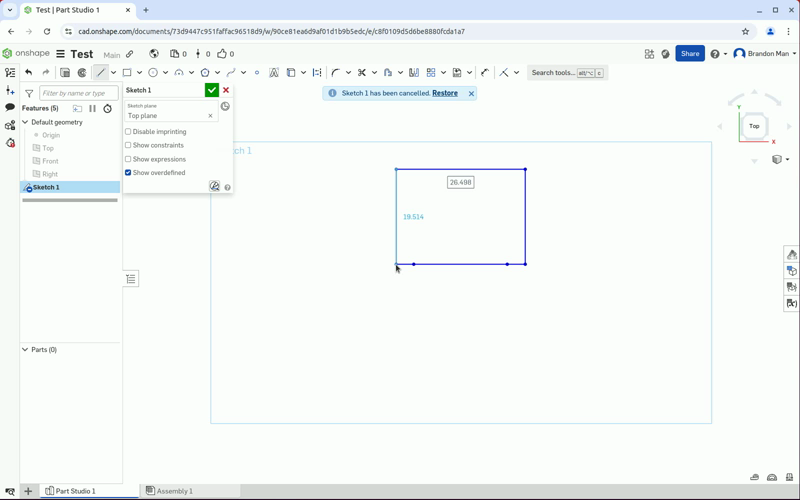
mouse_move(488, 249)
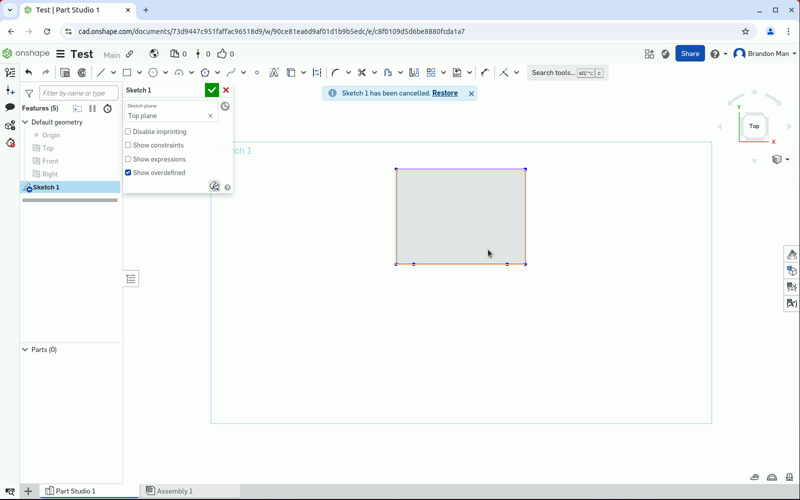
click(488, 249)
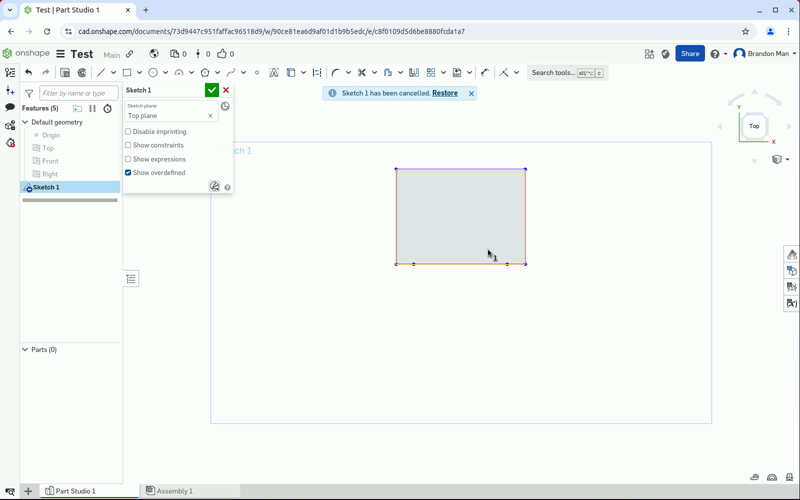
mouse_move(73, 352)
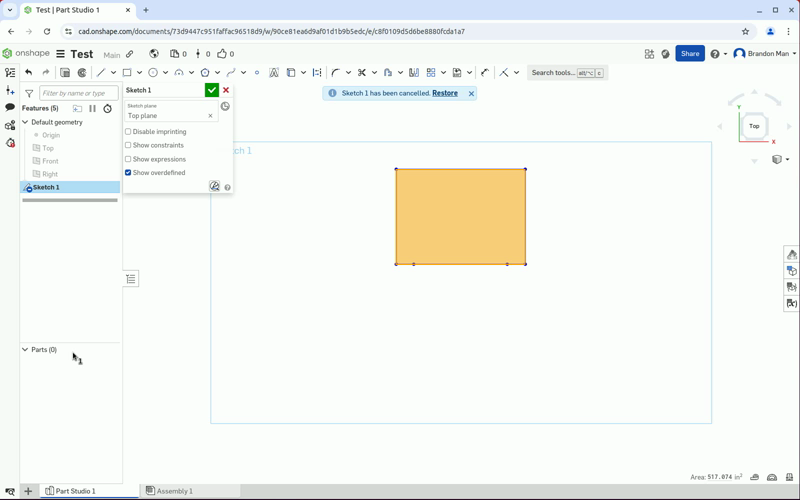
key(shift+y)
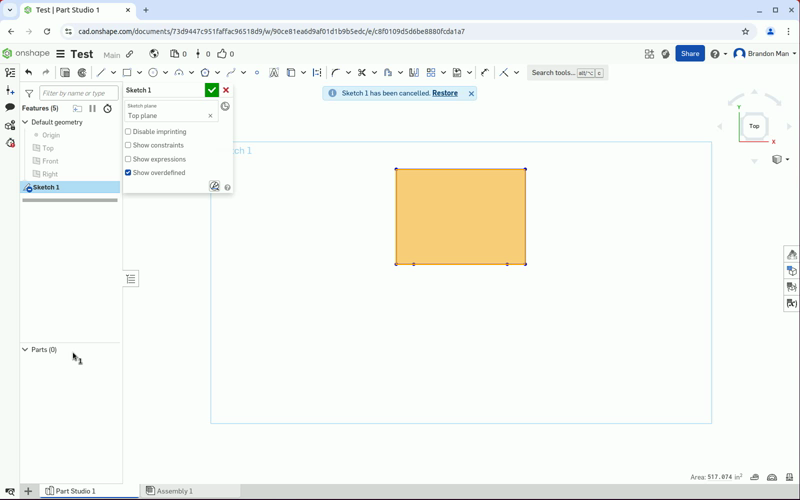
key(shift+e)
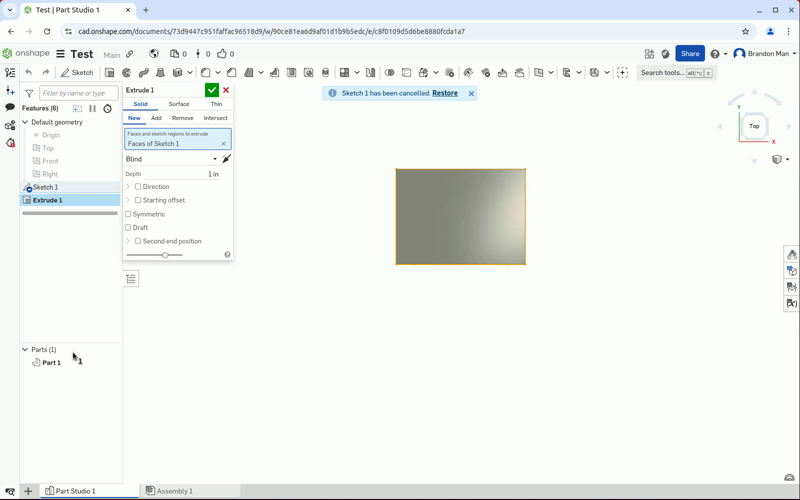
mouse_move(143, 106)
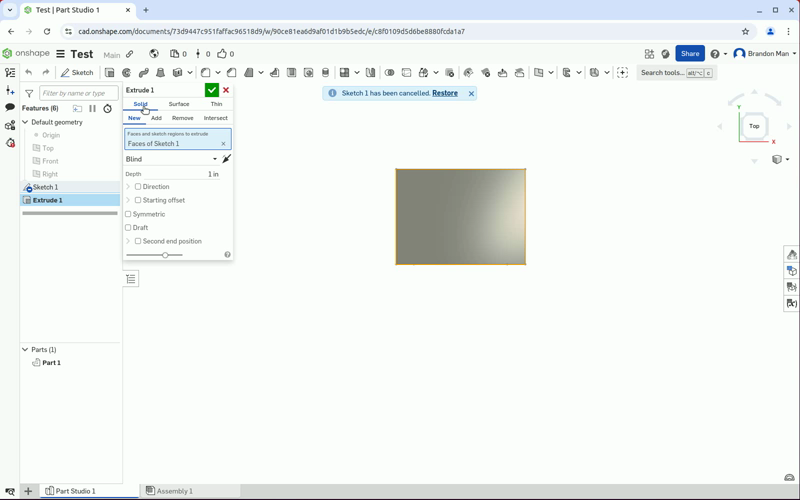
click(143, 106)
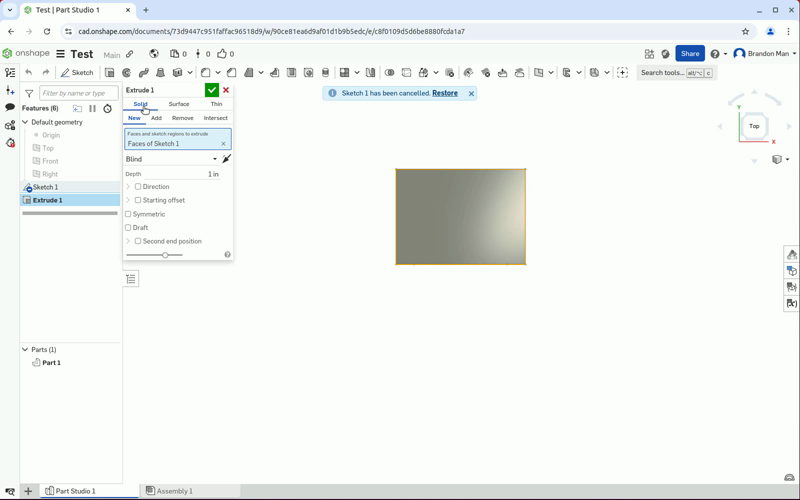
mouse_move(137, 120)
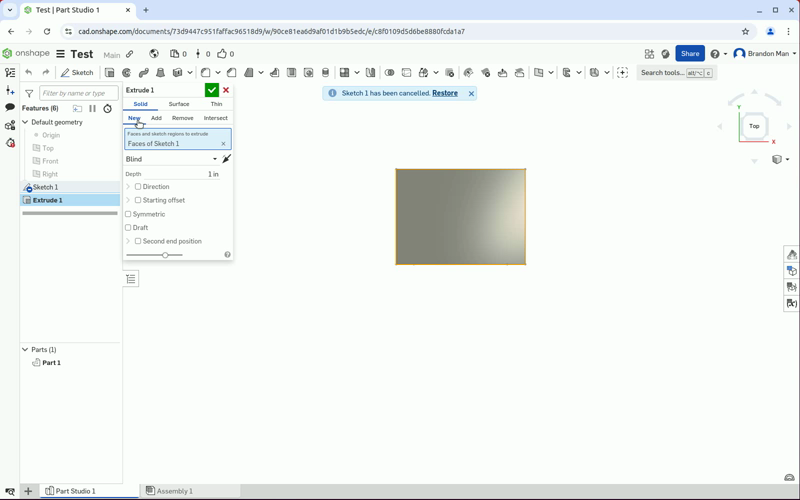
click(137, 120)
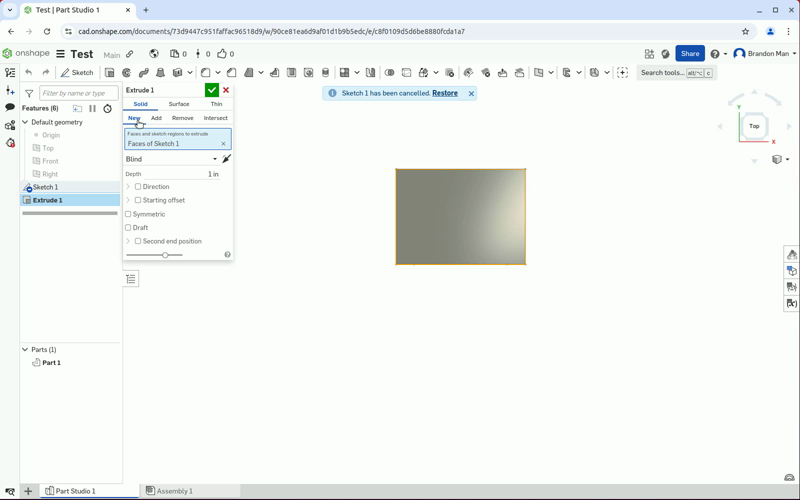
key(tab, 4)
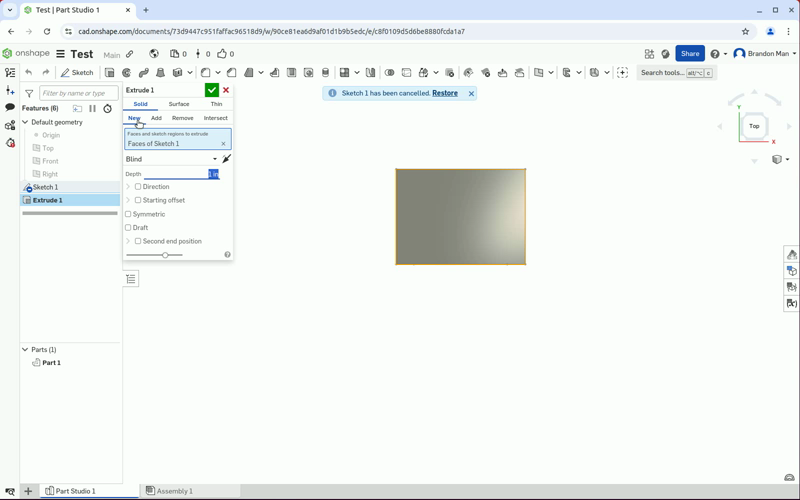
text(0.241)
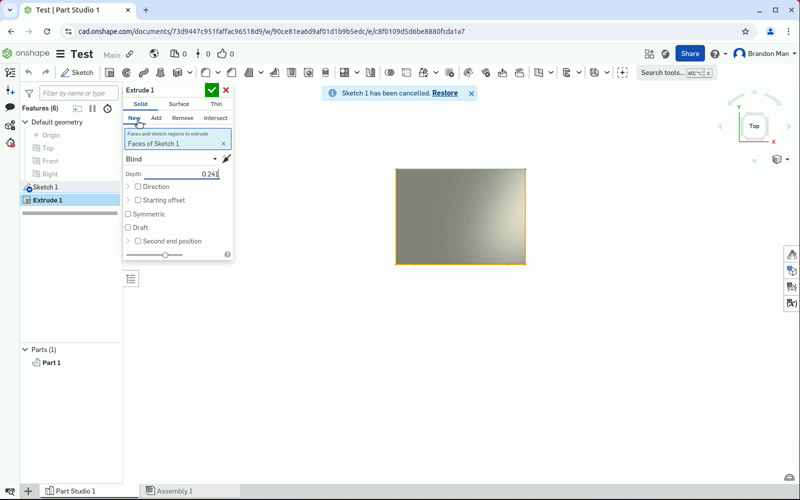
key(enter)
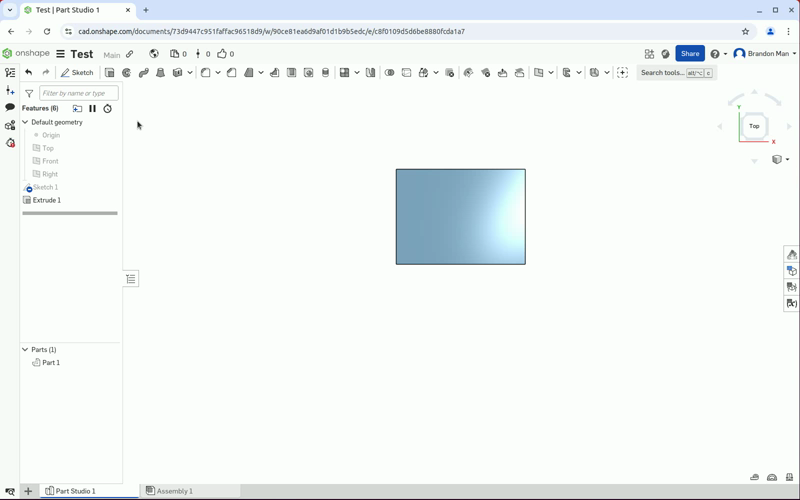
key(shift+h)
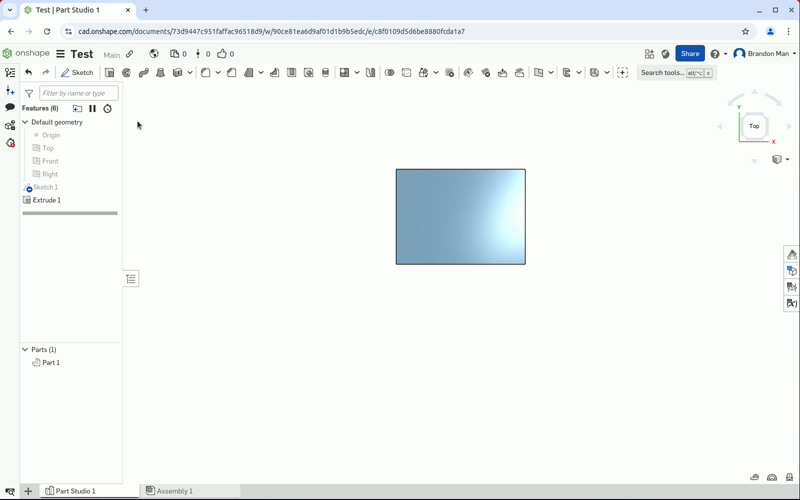
key(shift+h)
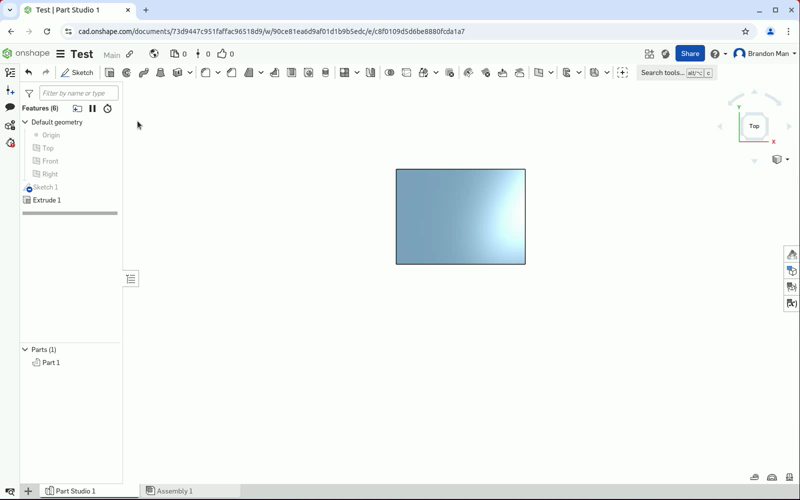
mouse_move(73, 189)
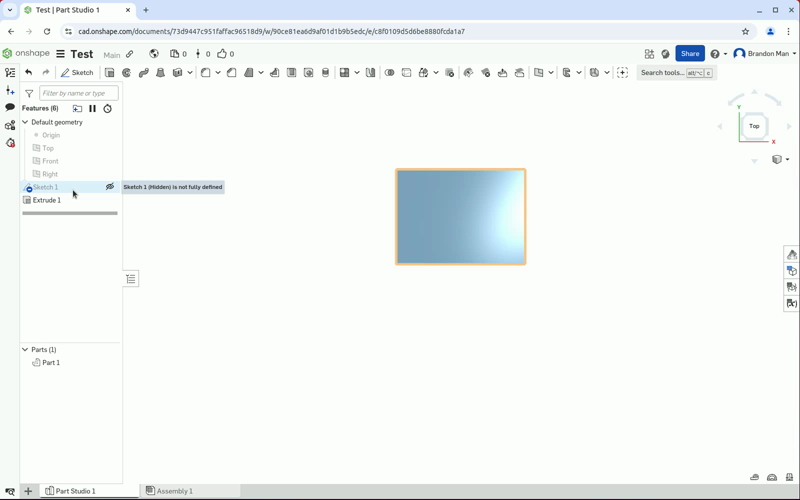
click(73, 189)
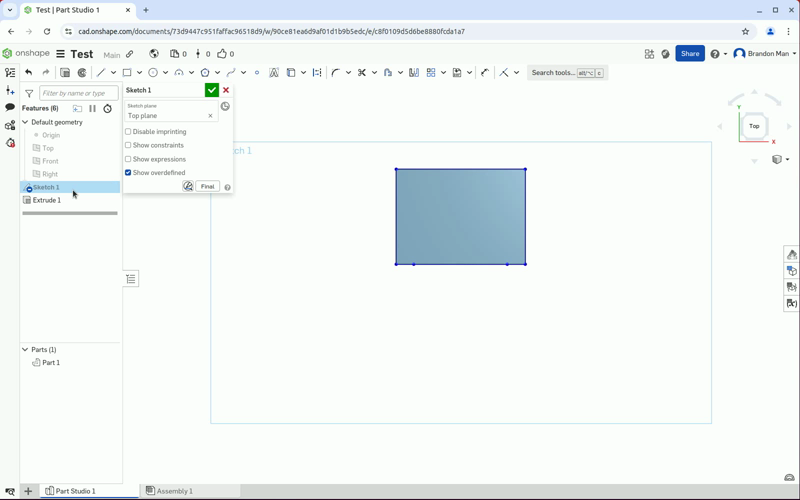
mouse_move(229, 92)
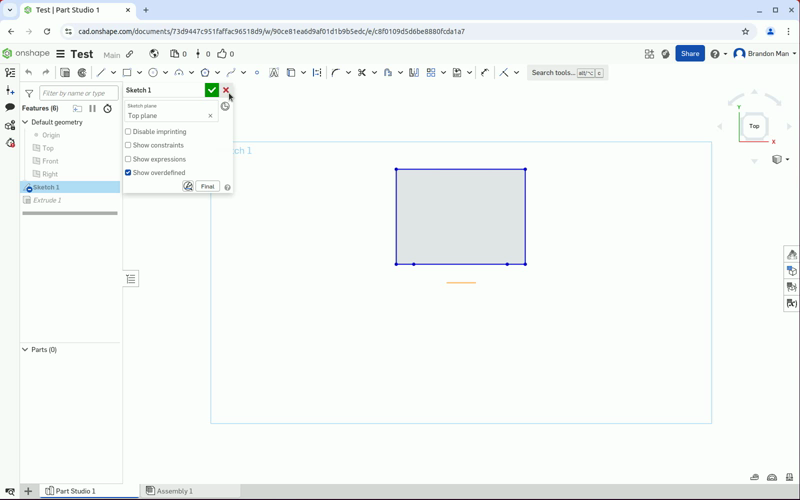
click(229, 92)
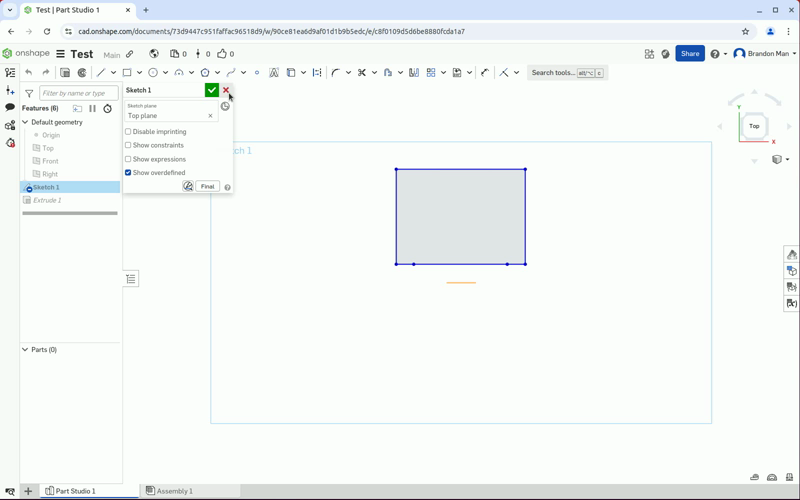
key(shift+s)
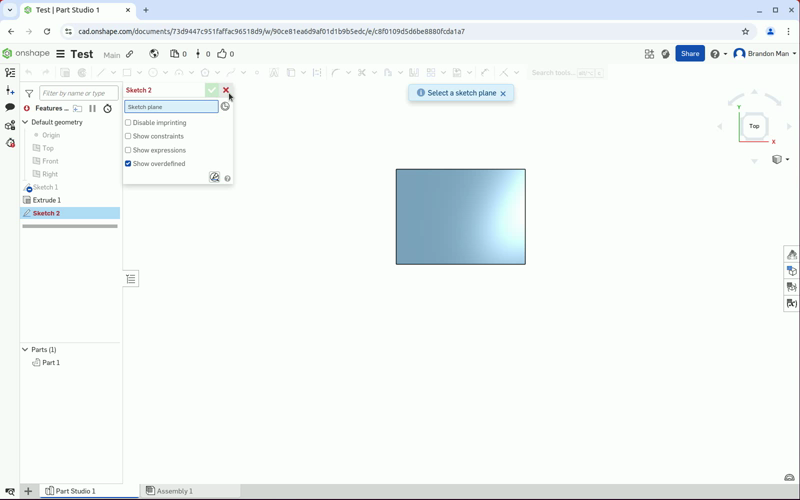
mouse_move(73, 150)
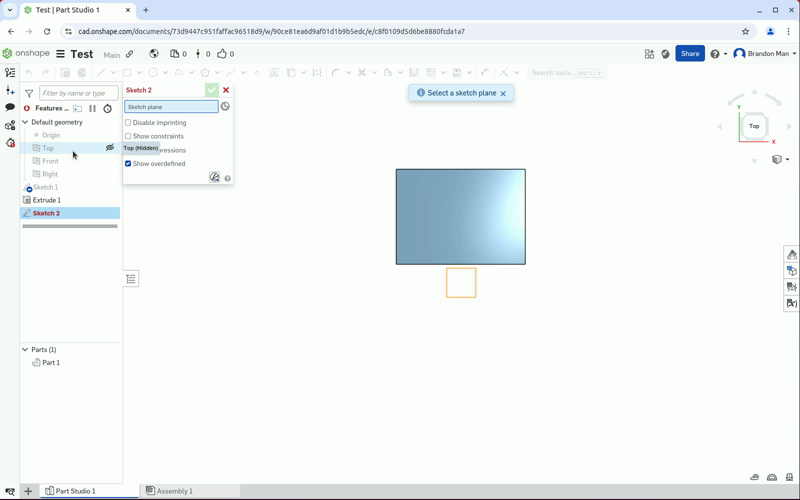
click(73, 150)
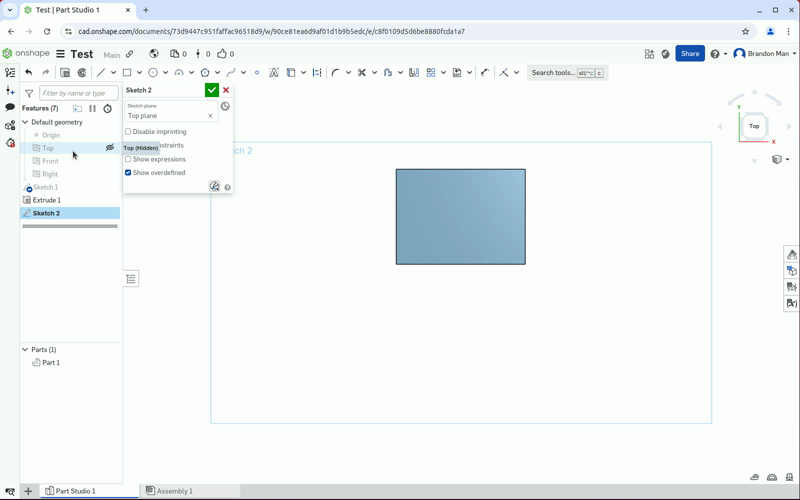
mouse_move(73, 352)
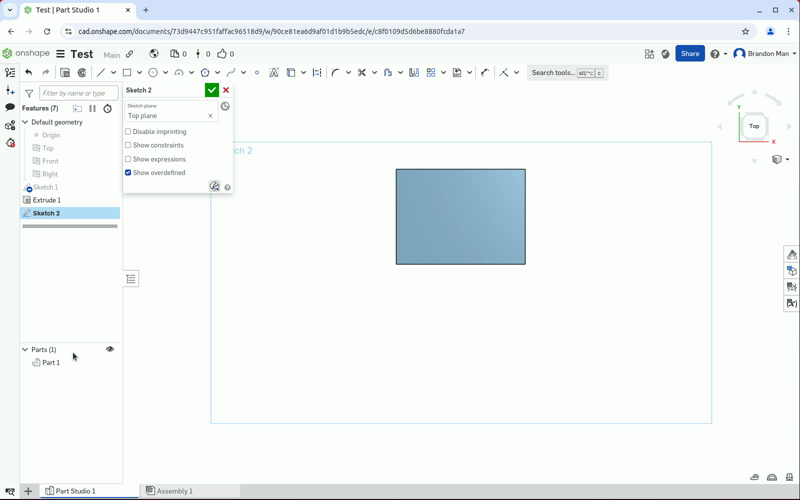
key(y)
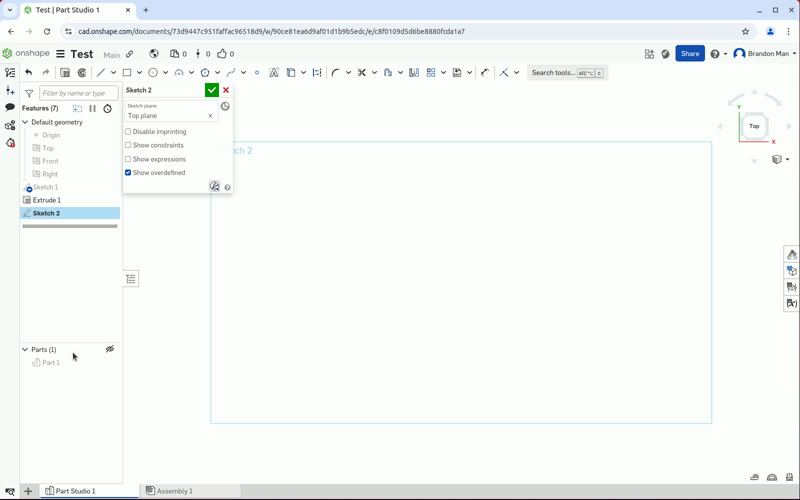
key(l)
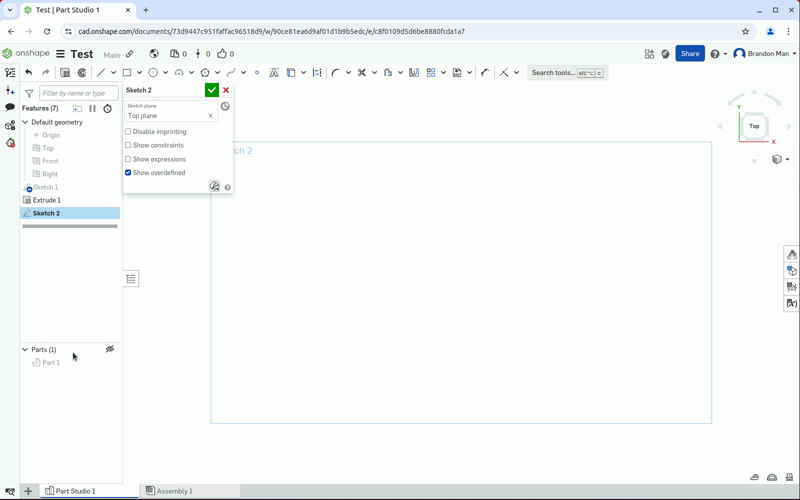
key_down(shift)
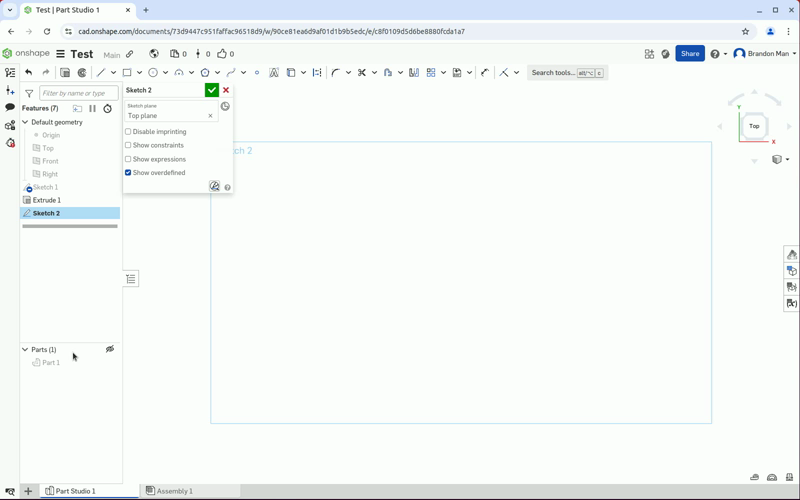
mouse_move(413, 306)
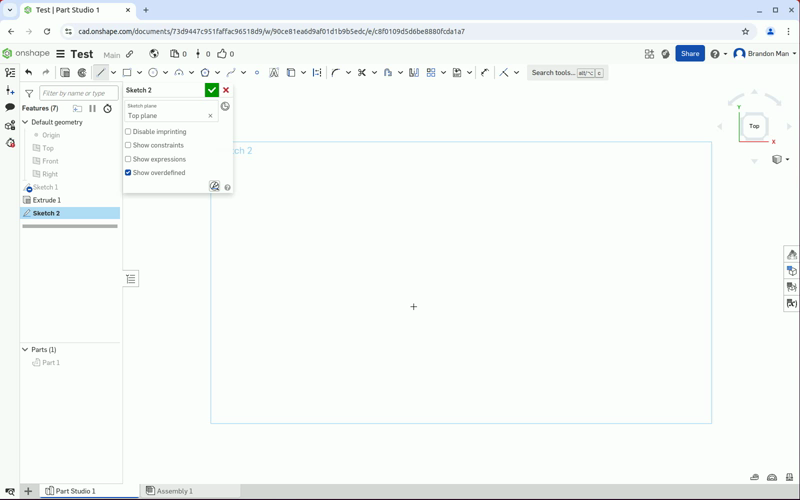
click(413, 306)
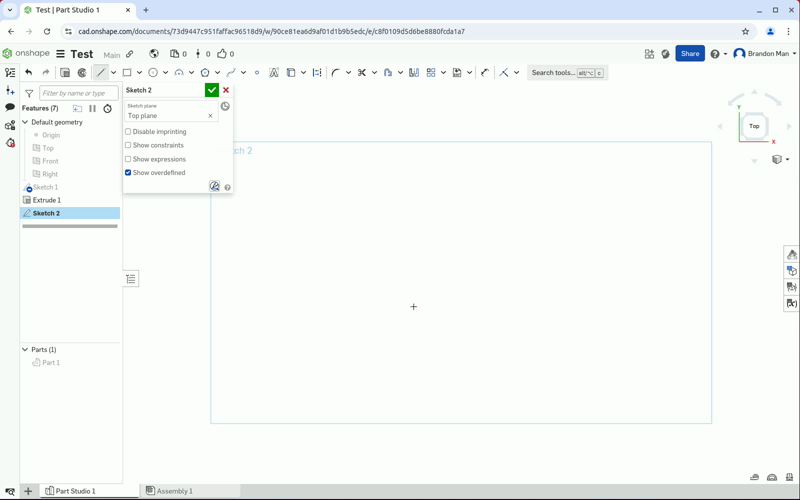
key_up(shift)
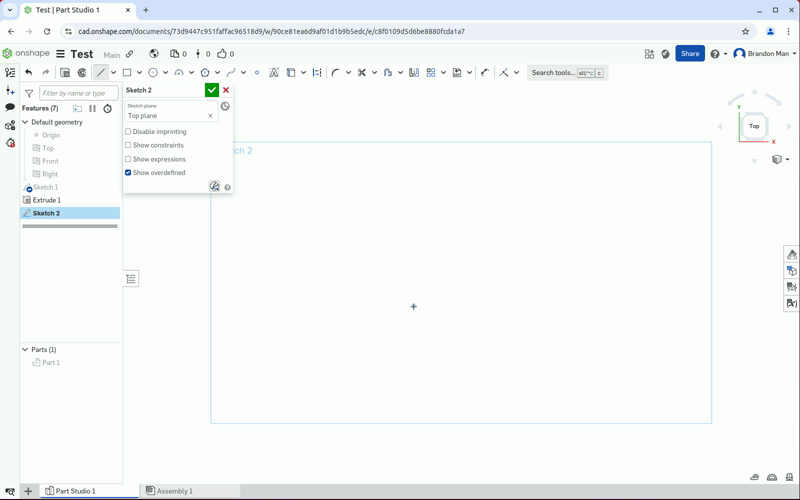
key_down(shift)
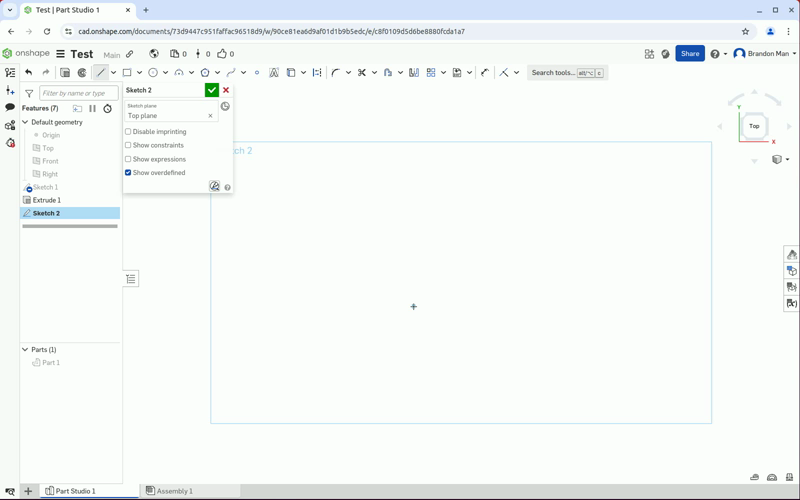
mouse_move(507, 306)
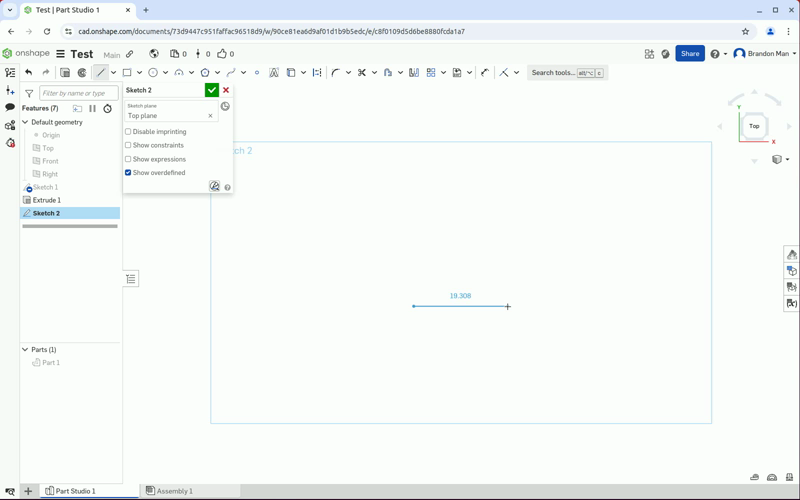
click(507, 306)
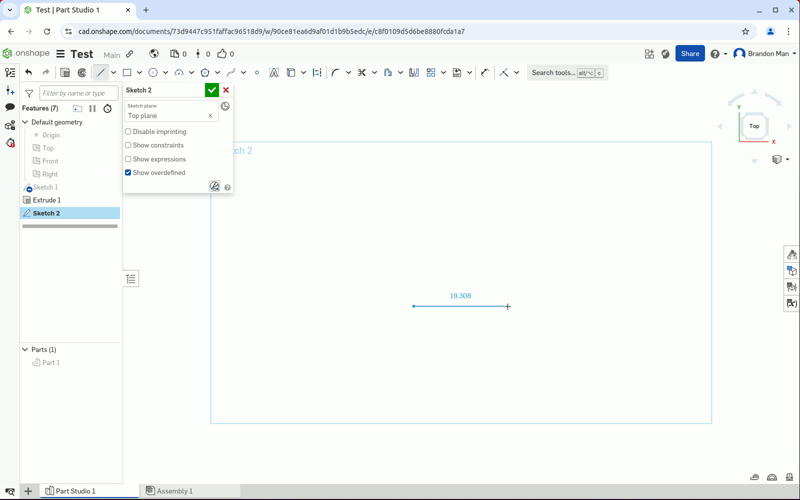
key_up(shift)
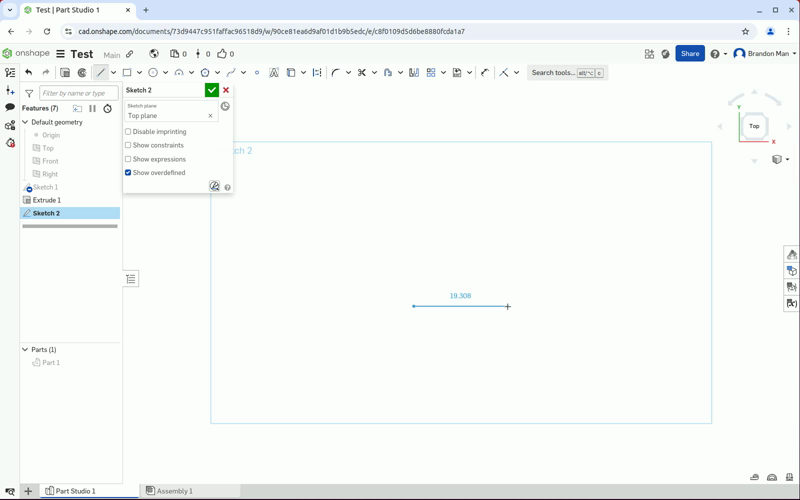
key_down(shift)
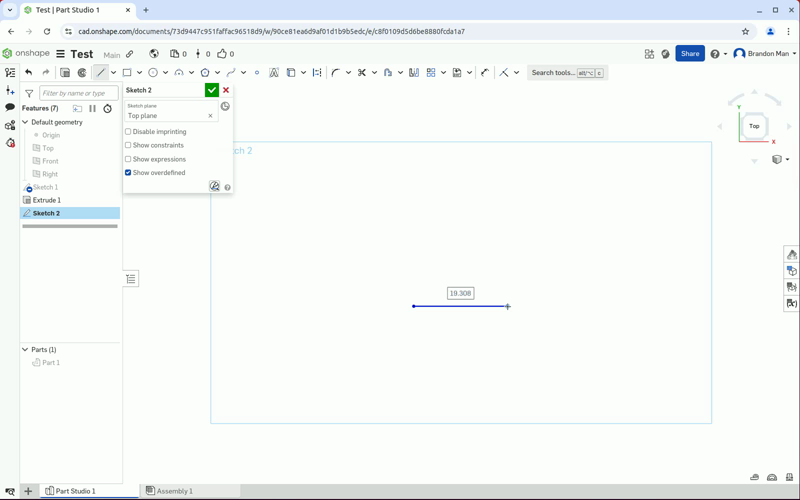
mouse_move(537, 306)
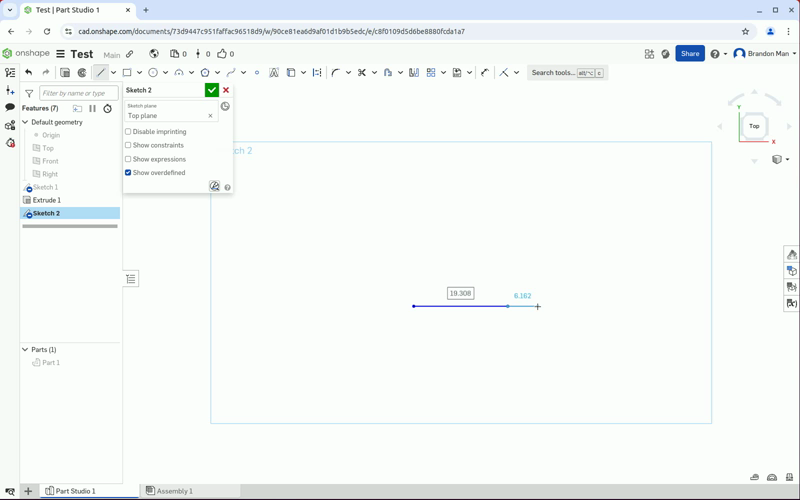
mouse_move(507, 264)
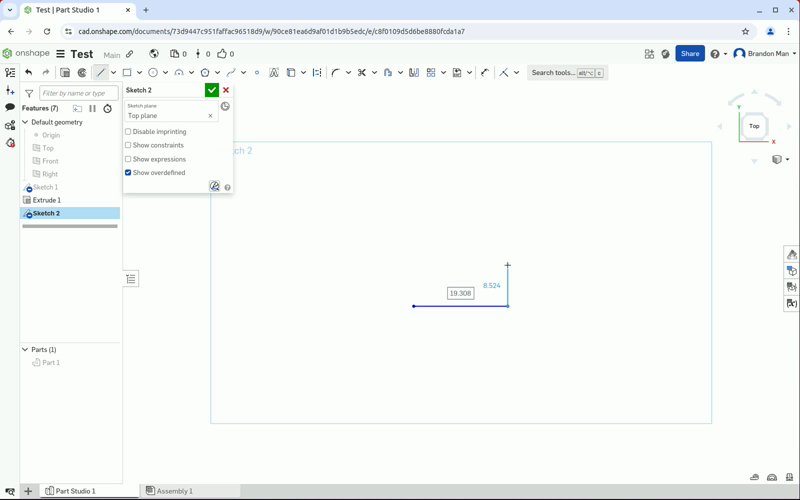
click(507, 264)
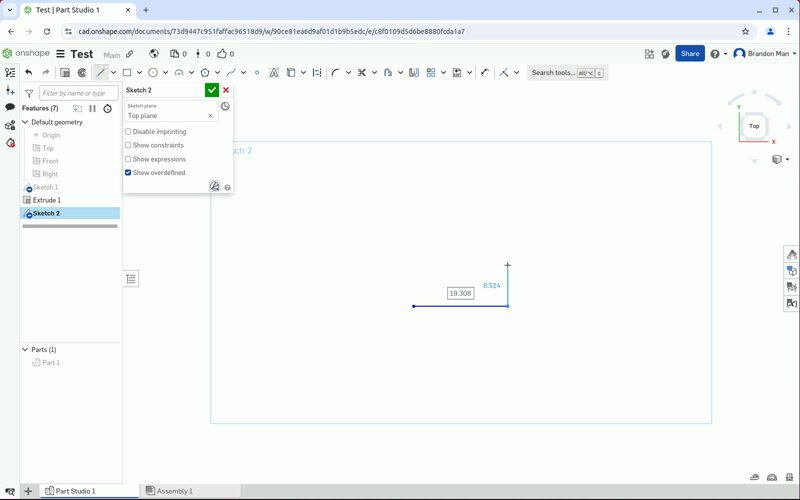
key_up(shift)
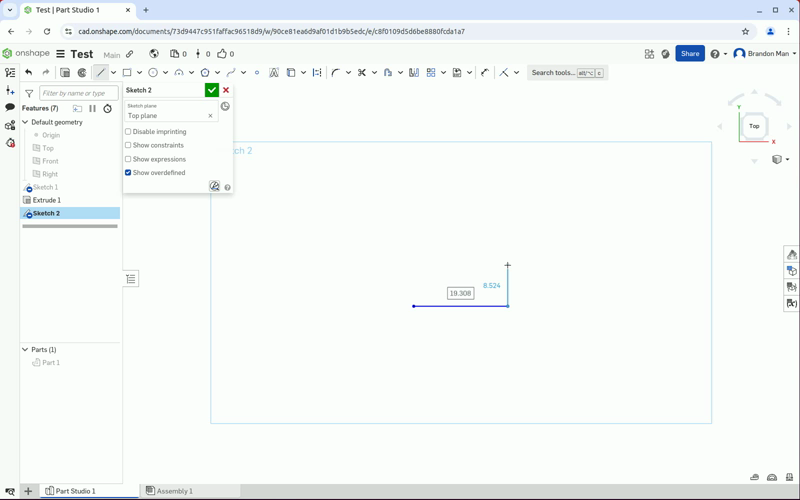
key_down(shift)
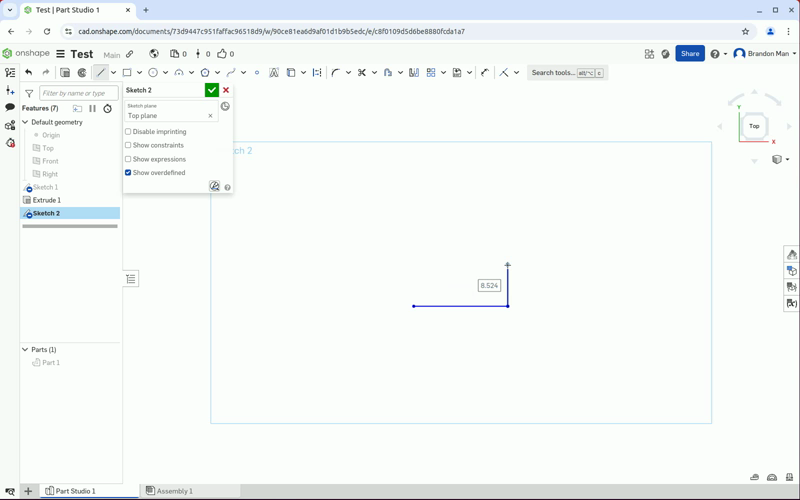
mouse_move(413, 264)
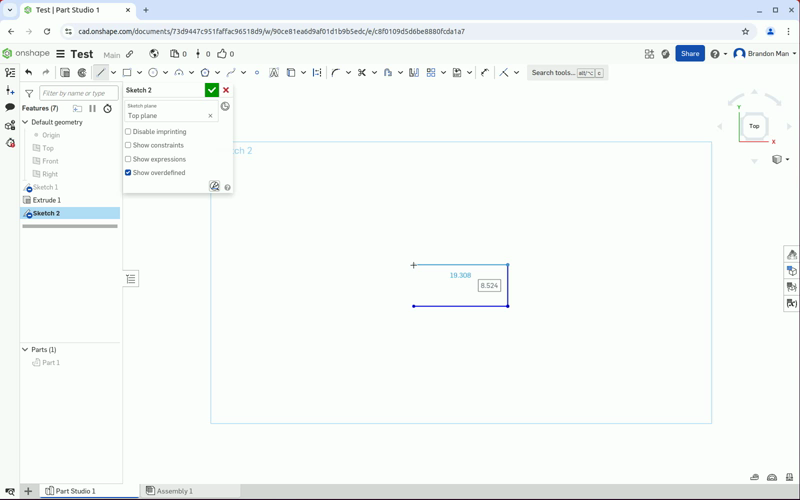
click(413, 264)
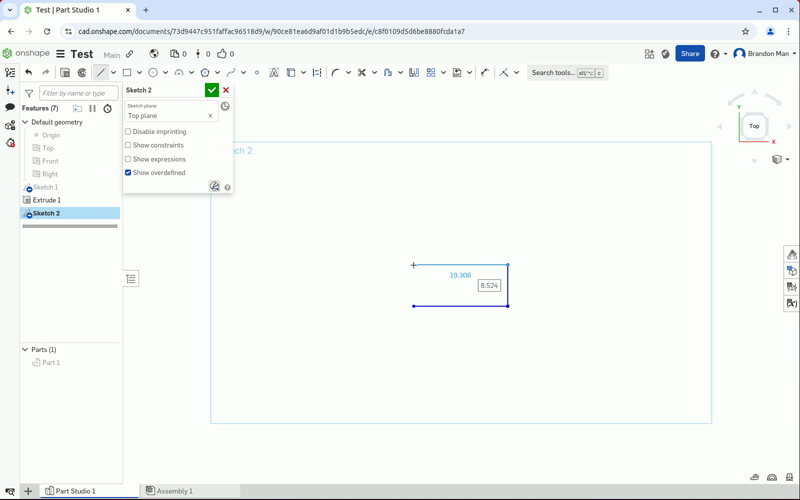
key_up(shift)
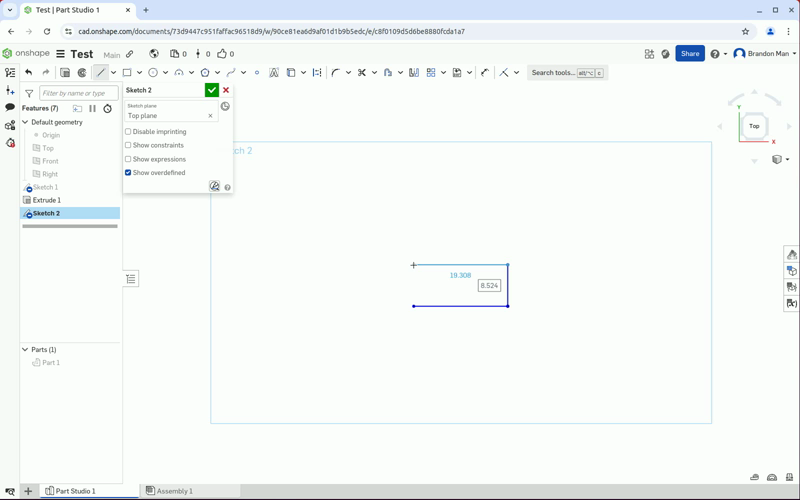
mouse_move(444, 264)
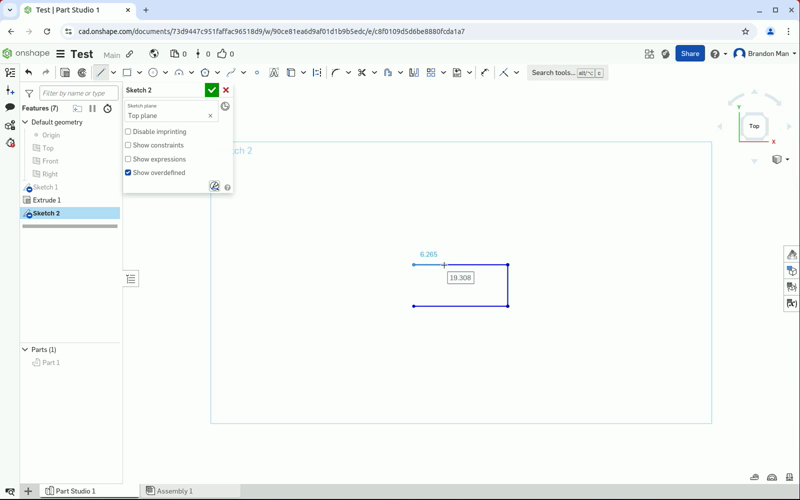
key_down(shift)
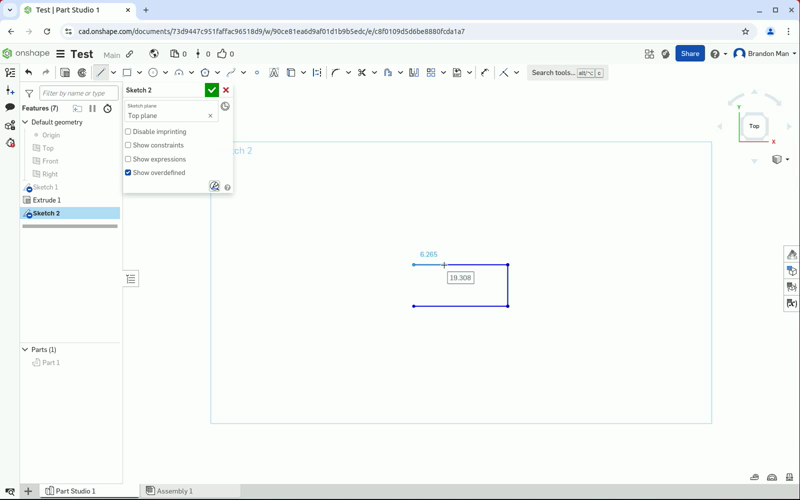
mouse_move(413, 306)
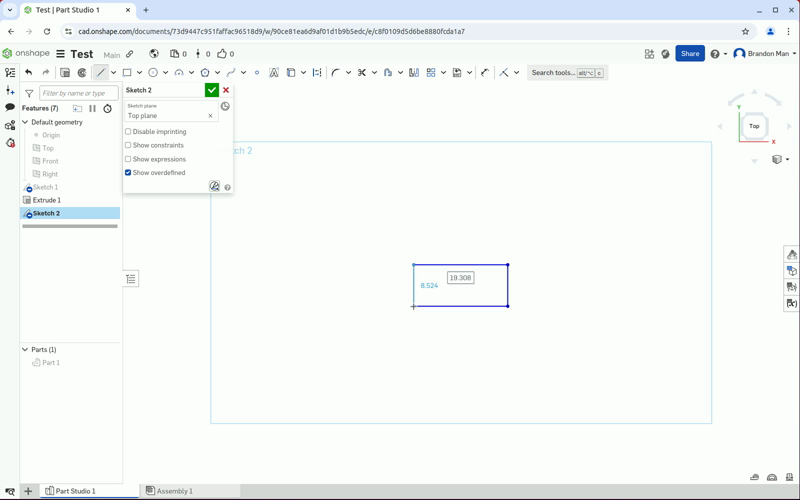
key_up(shift)
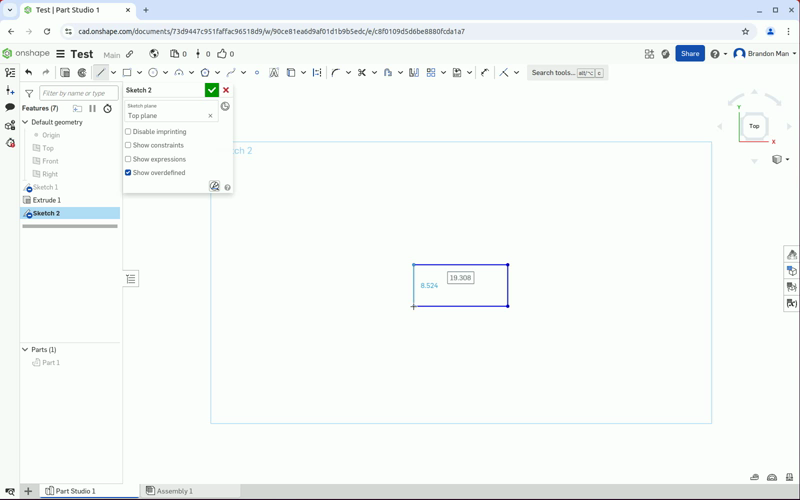
click(413, 306)
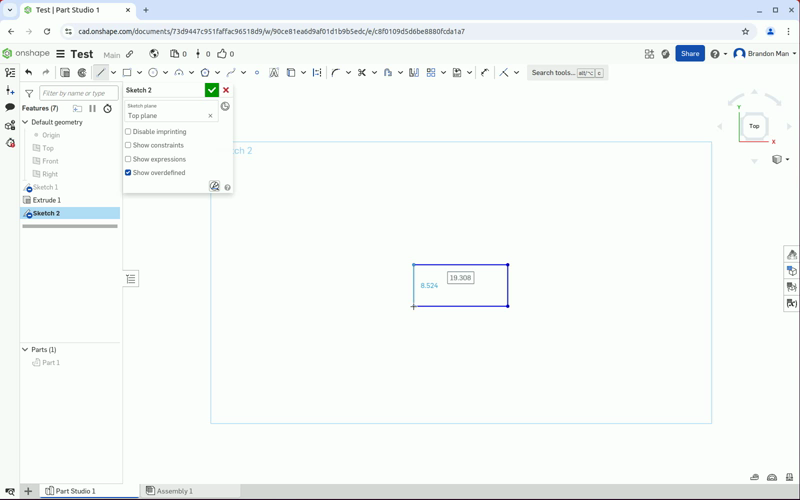
key(esc)
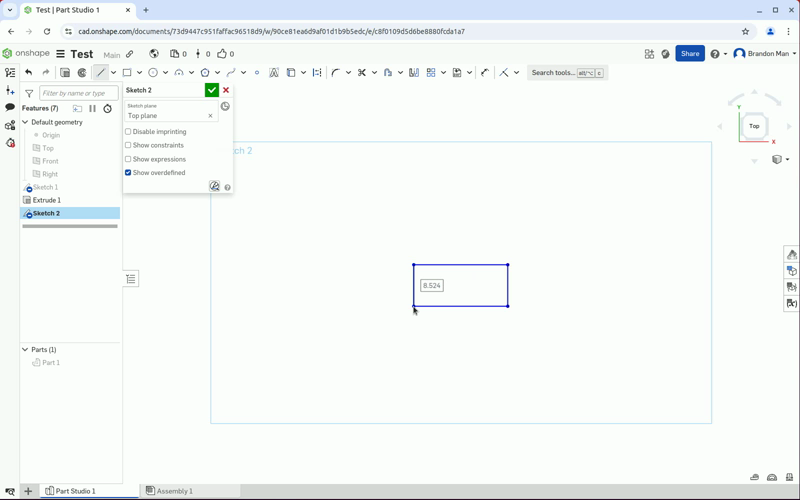
mouse_move(486, 287)
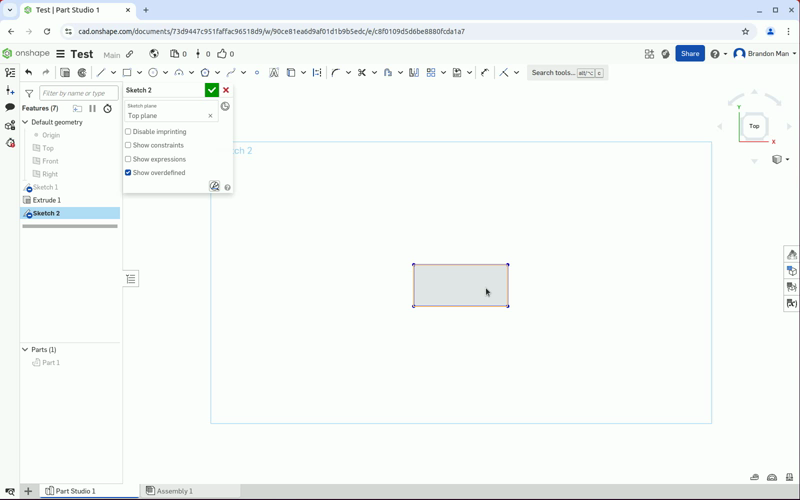
click(486, 287)
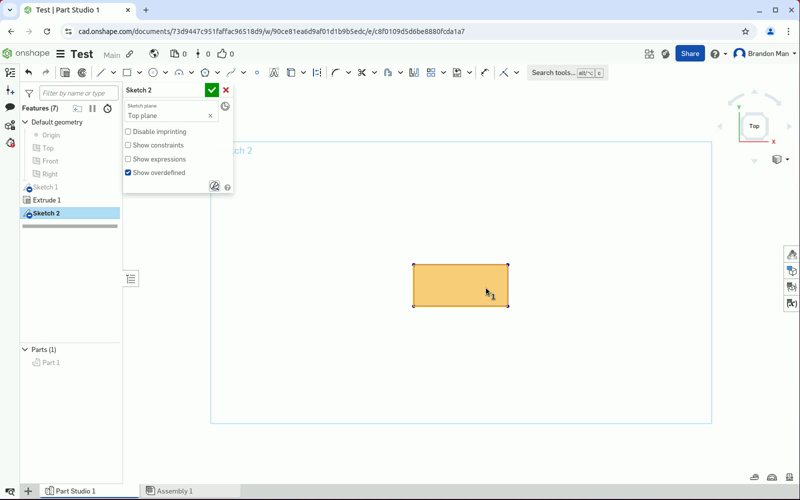
mouse_move(73, 352)
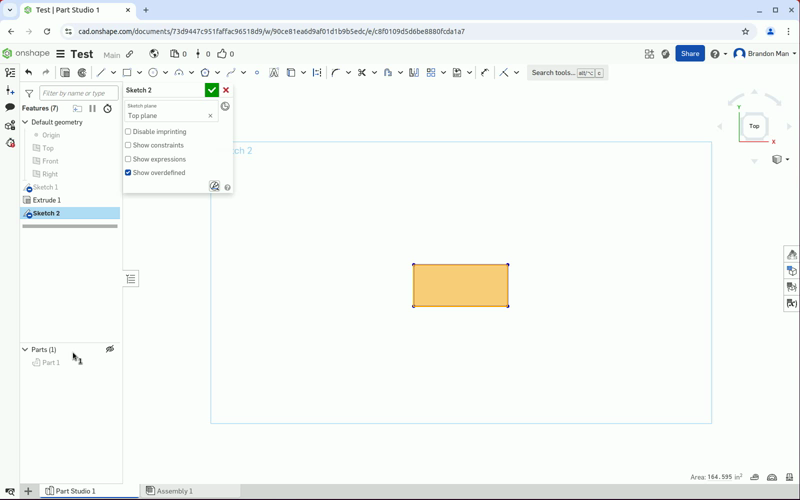
key(shift+y)
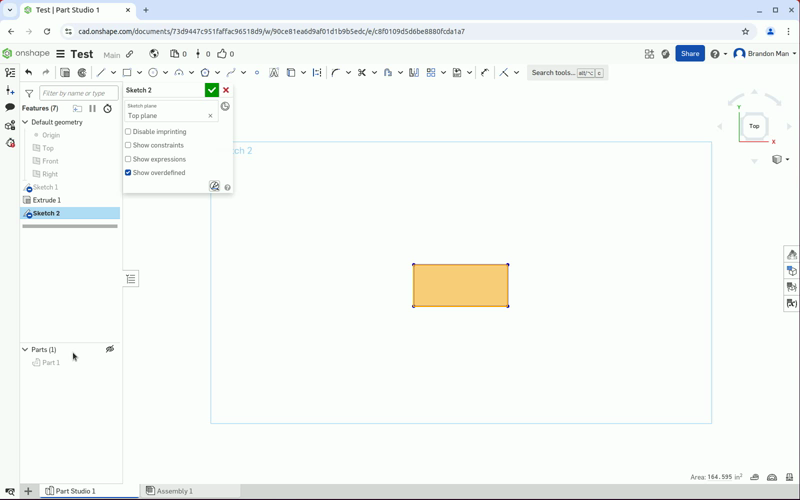
key(shift+e)
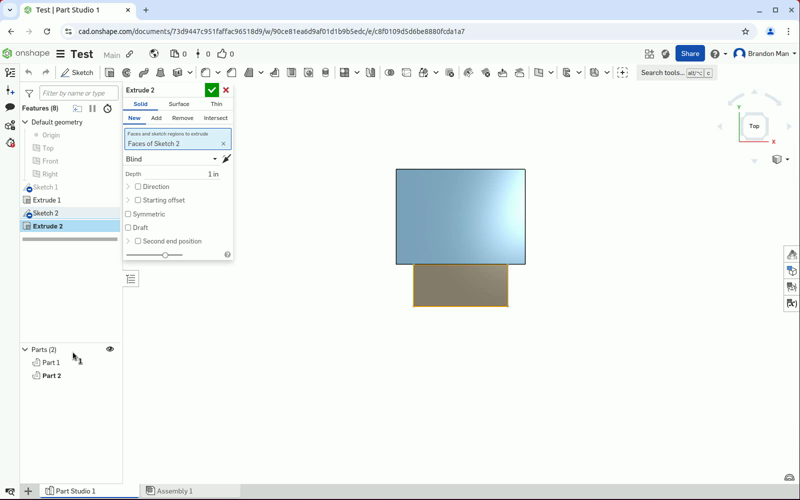
mouse_move(143, 106)
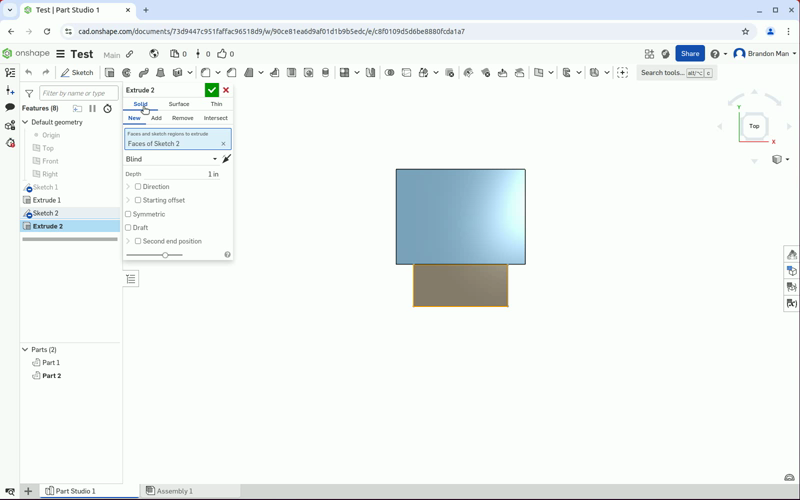
click(143, 106)
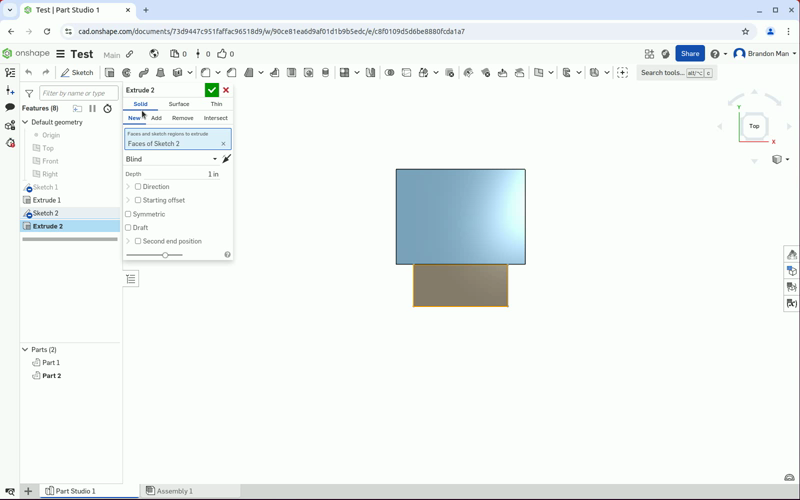
mouse_move(137, 120)
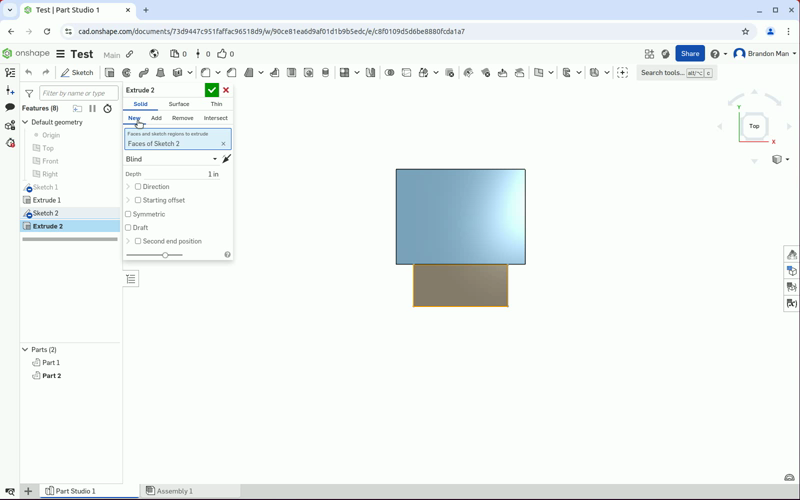
click(137, 120)
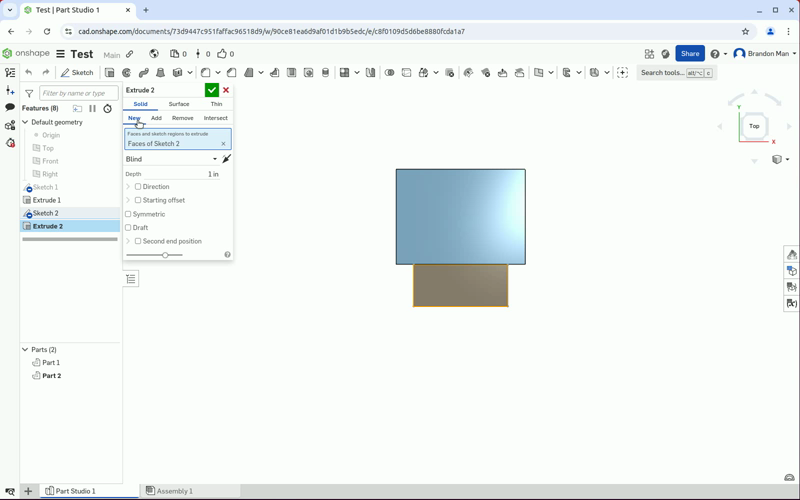
key(tab, 4)
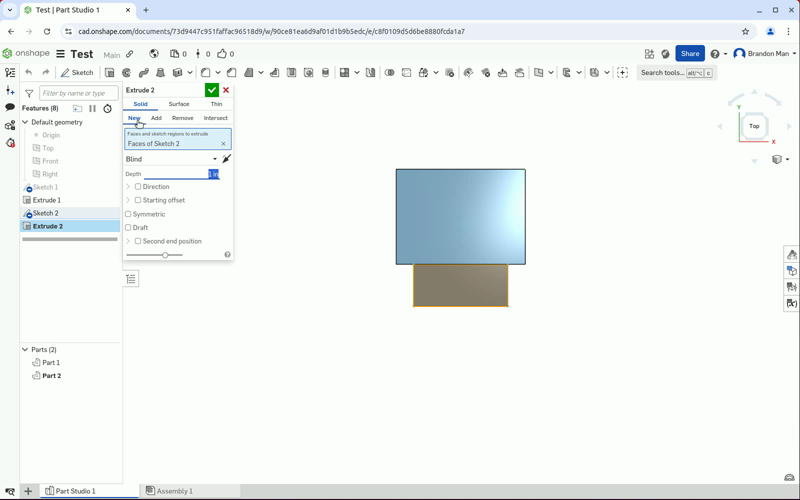
text(0.241)
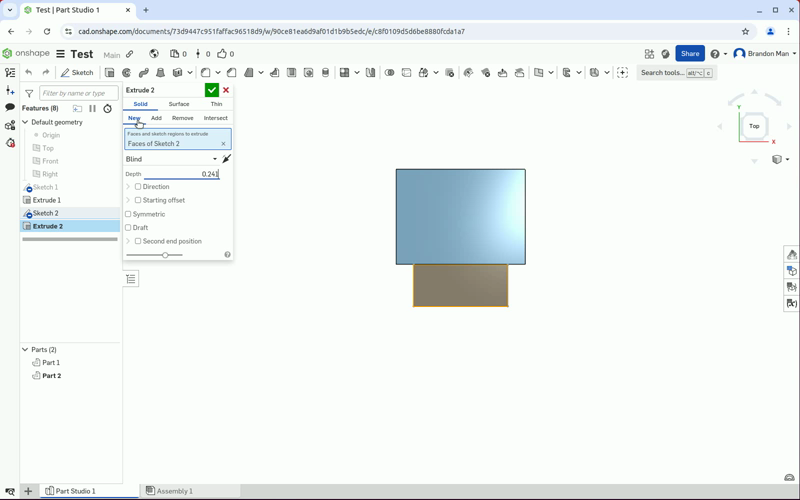
key(enter)
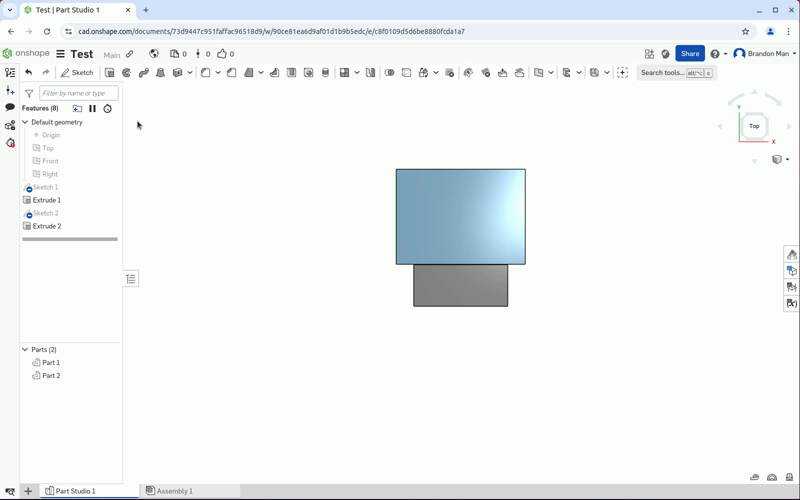
key(shift+h)
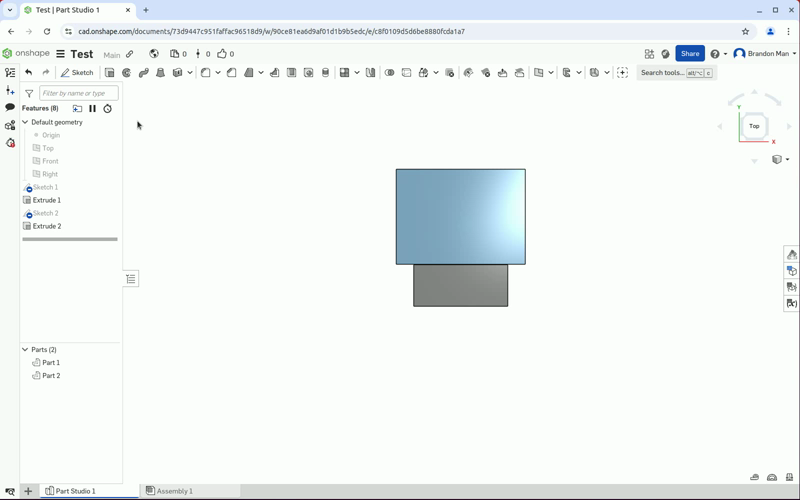
key(shift+h)
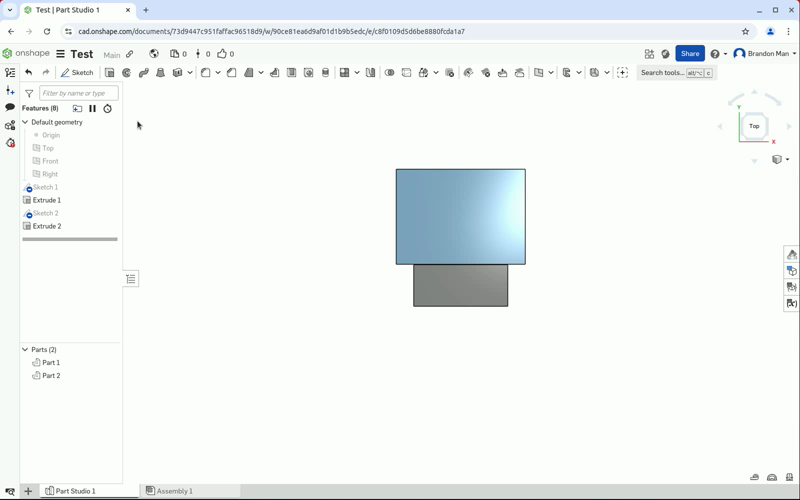
mouse_move(73, 189)
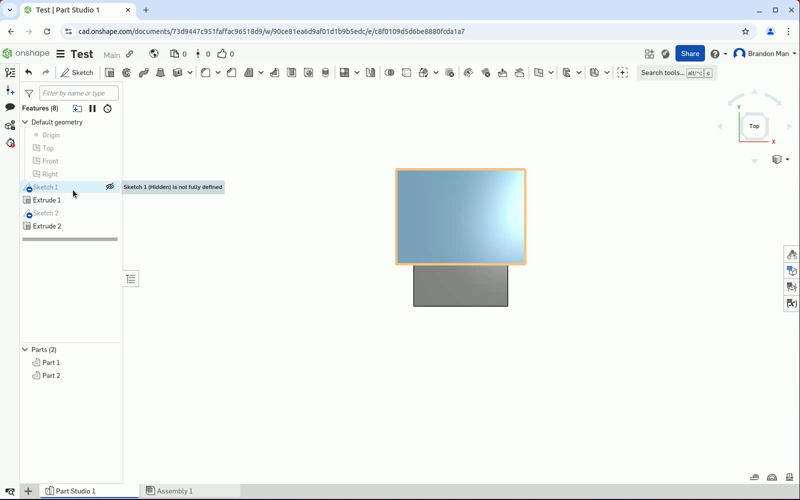
click(73, 189)
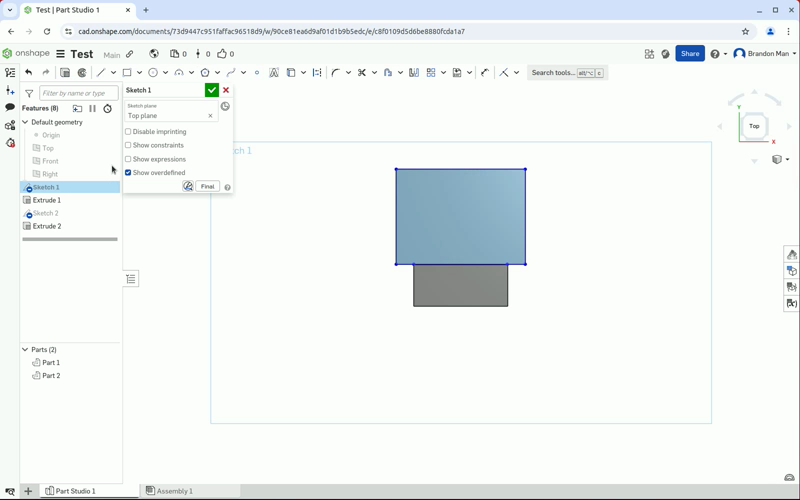
mouse_move(229, 92)
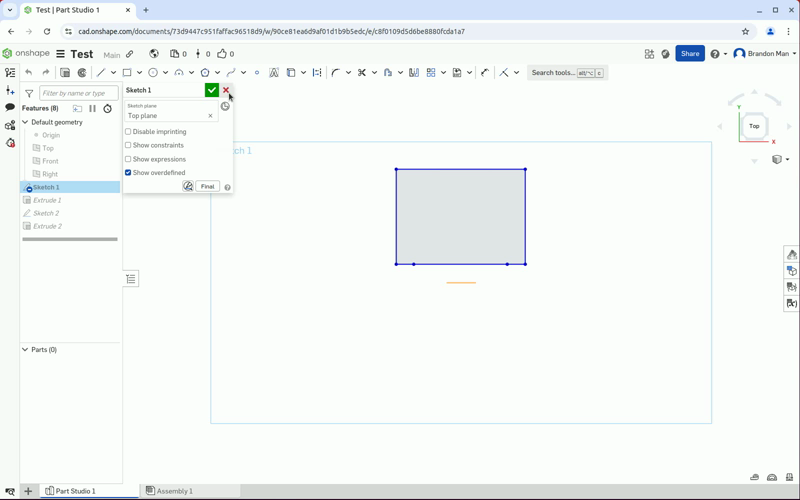
click(229, 92)
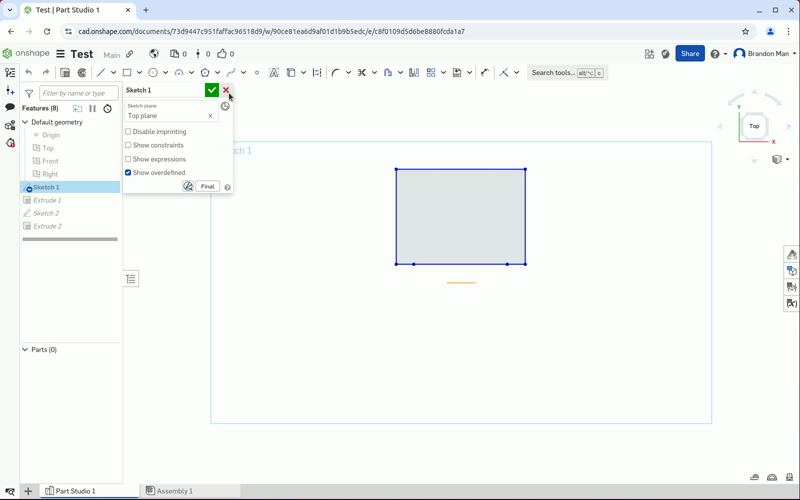
key(shift+s)
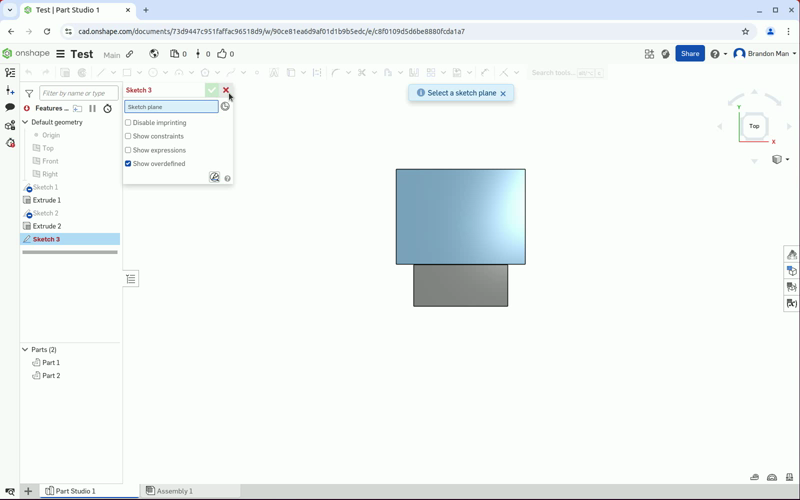
mouse_move(73, 150)
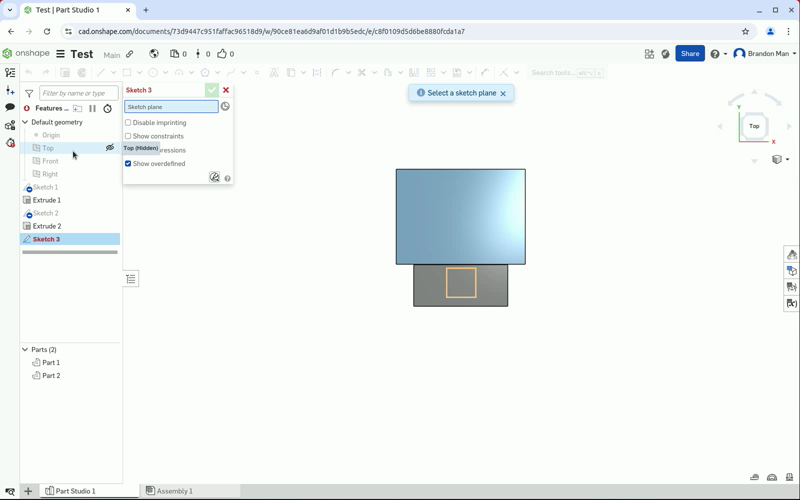
click(73, 150)
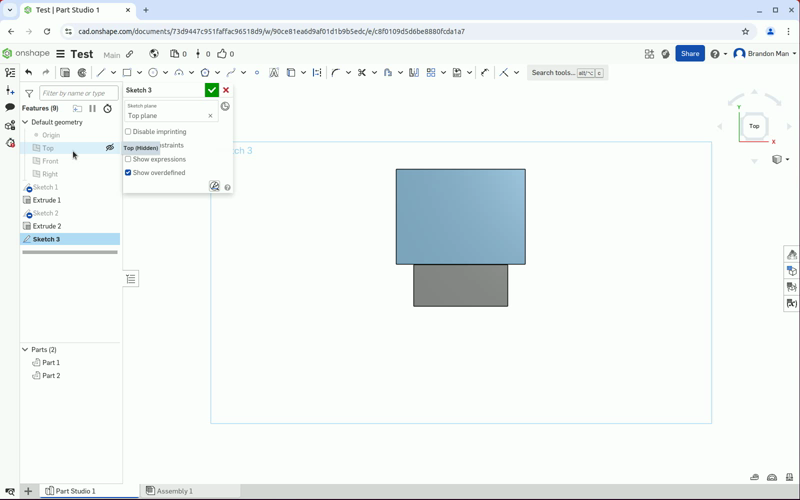
mouse_move(73, 352)
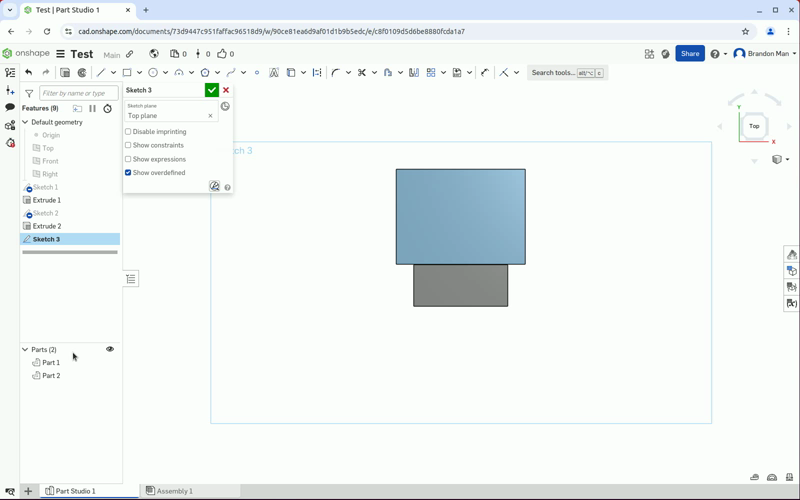
key(y)
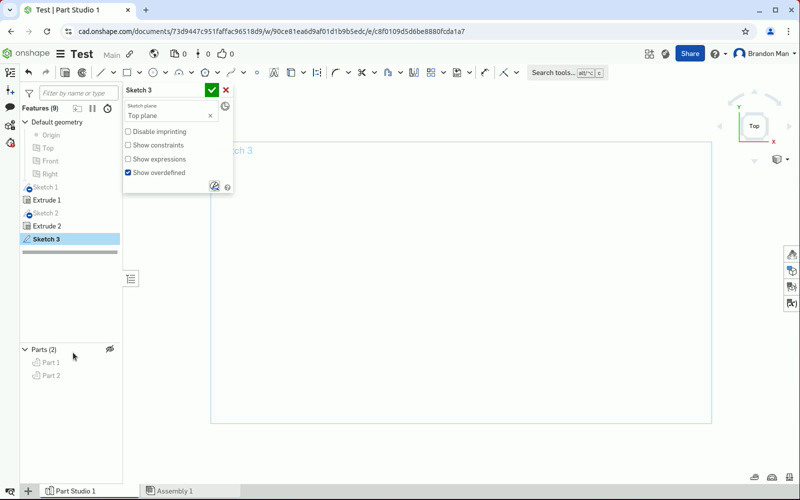
key(l)
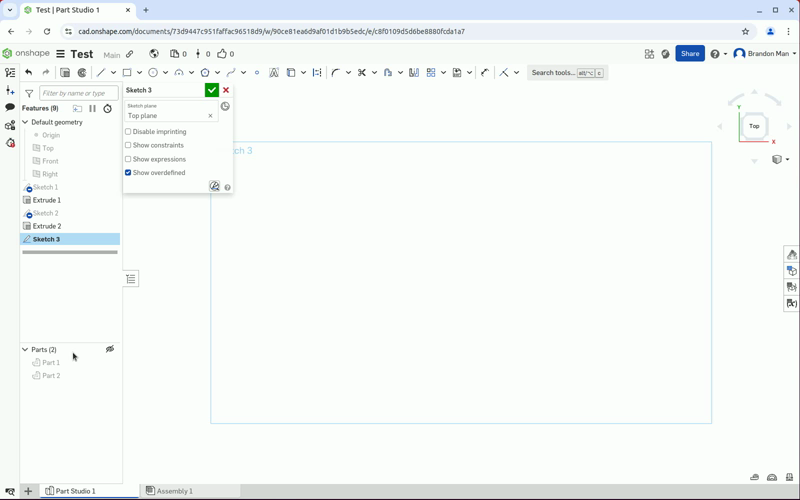
key_down(shift)
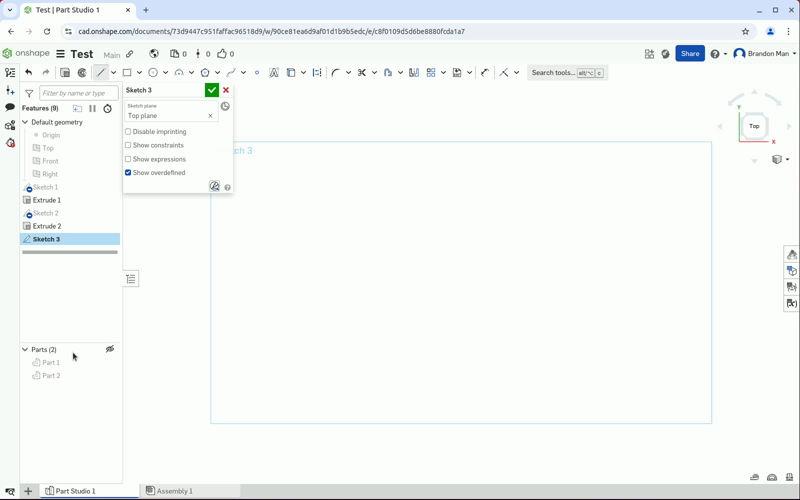
mouse_move(396, 384)
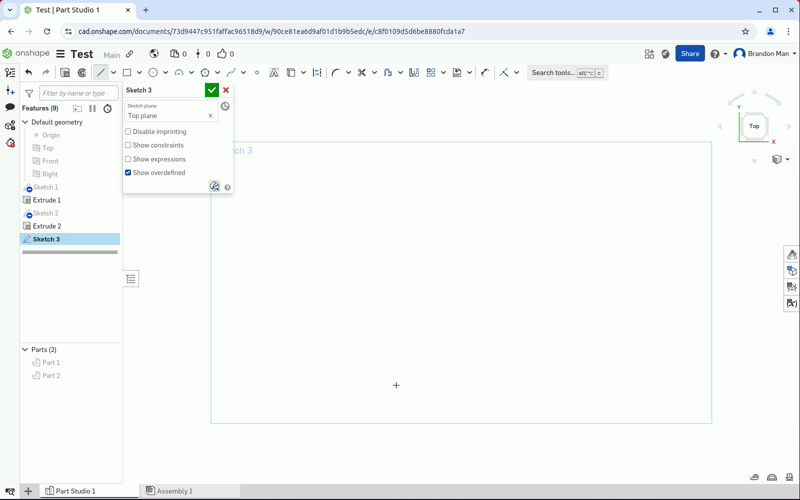
click(396, 384)
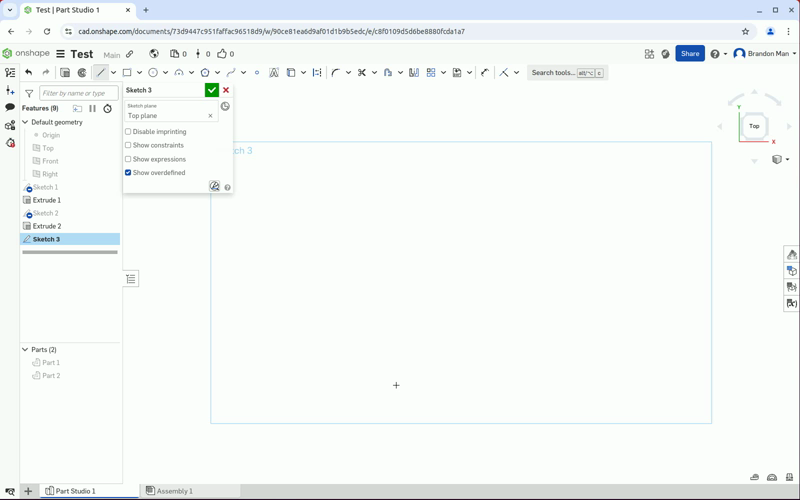
key_up(shift)
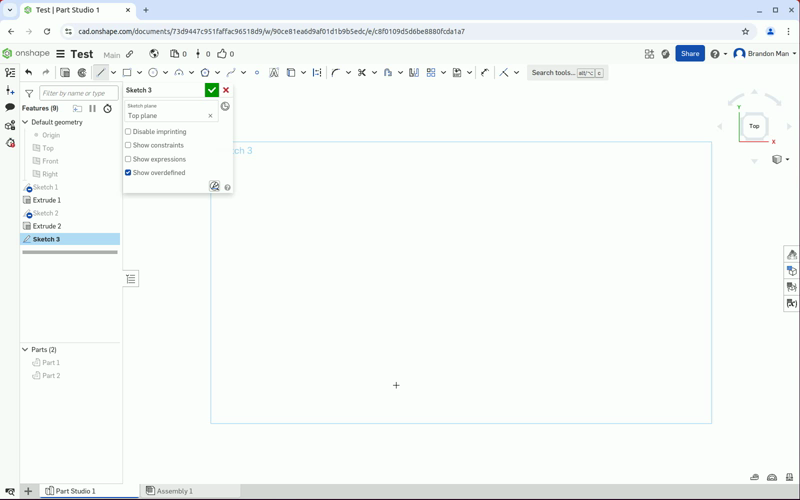
key_down(shift)
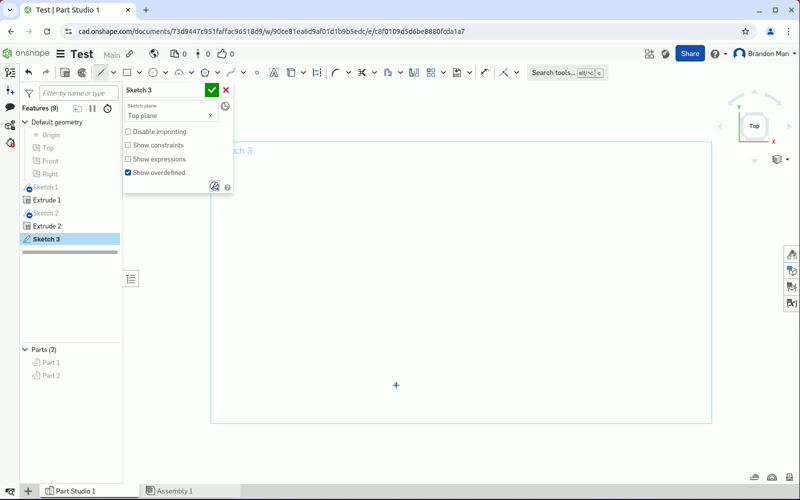
mouse_move(525, 384)
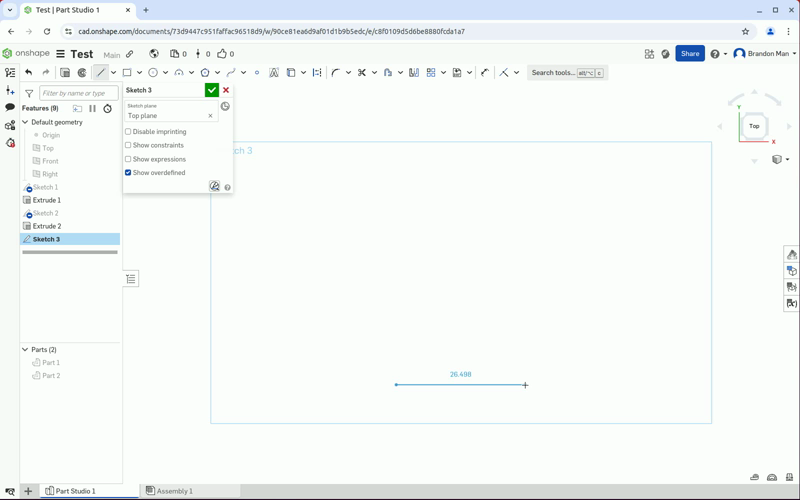
click(525, 384)
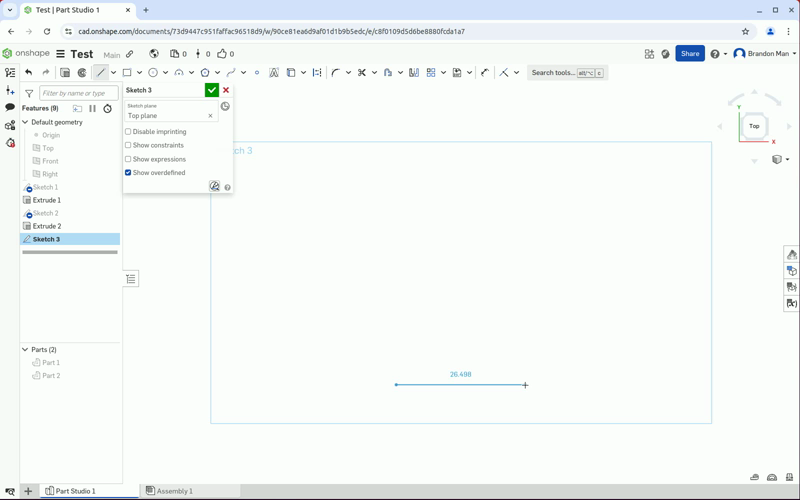
key_up(shift)
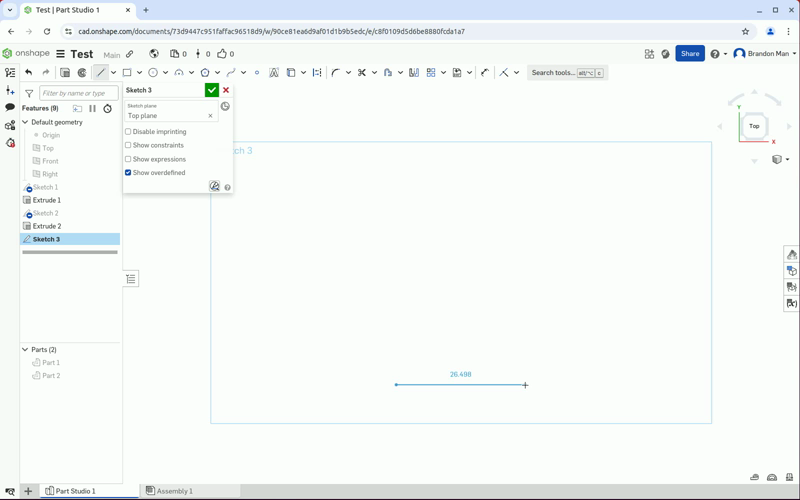
key_down(shift)
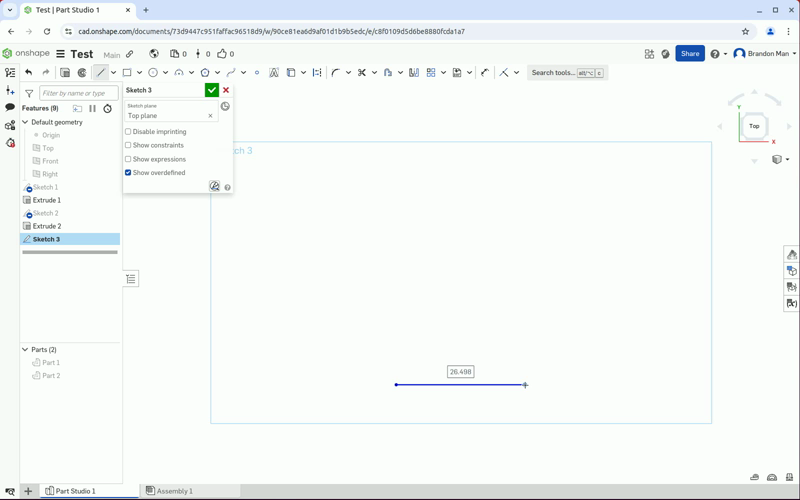
mouse_move(525, 306)
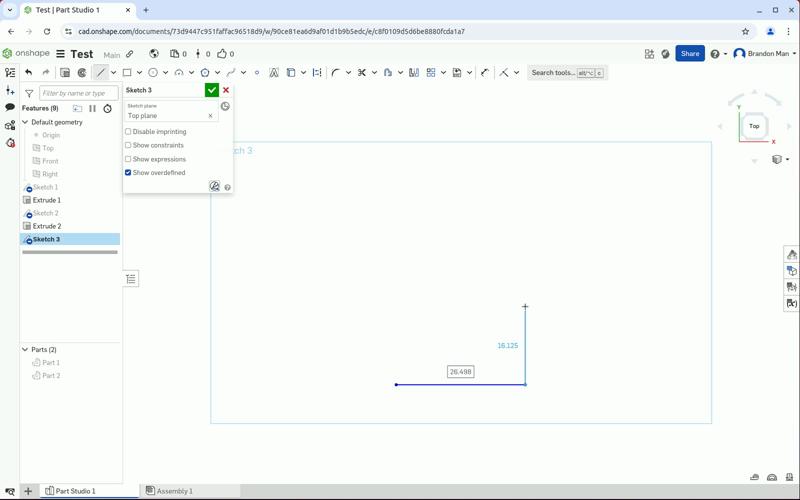
click(525, 306)
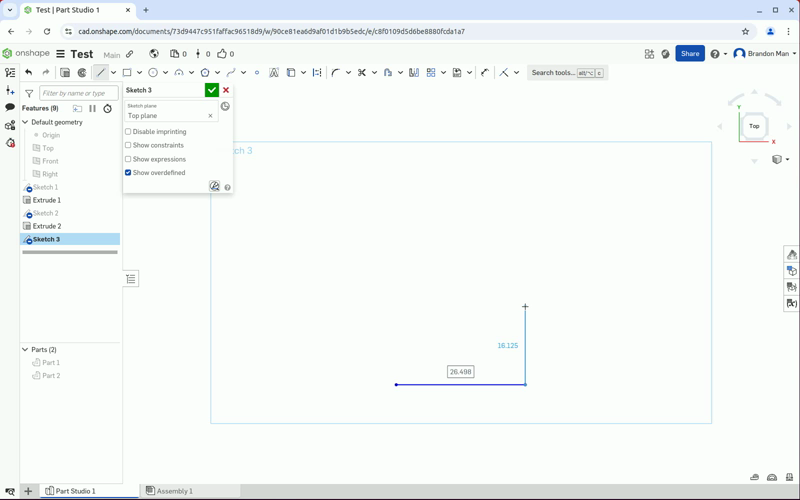
key_up(shift)
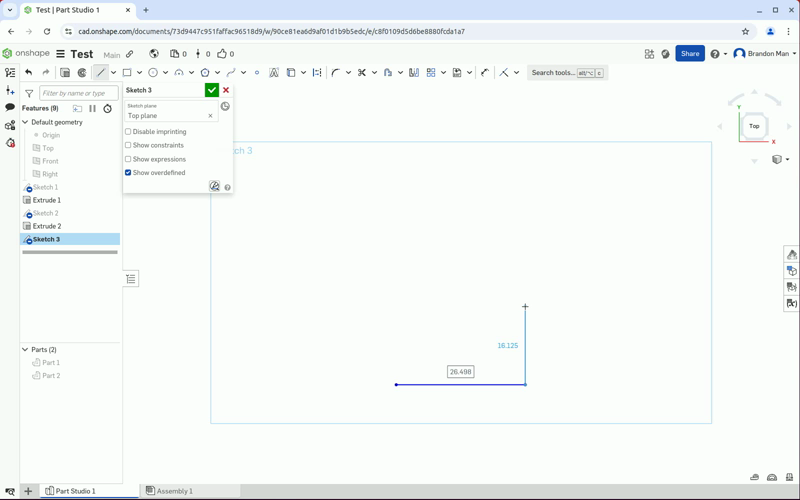
key_down(shift)
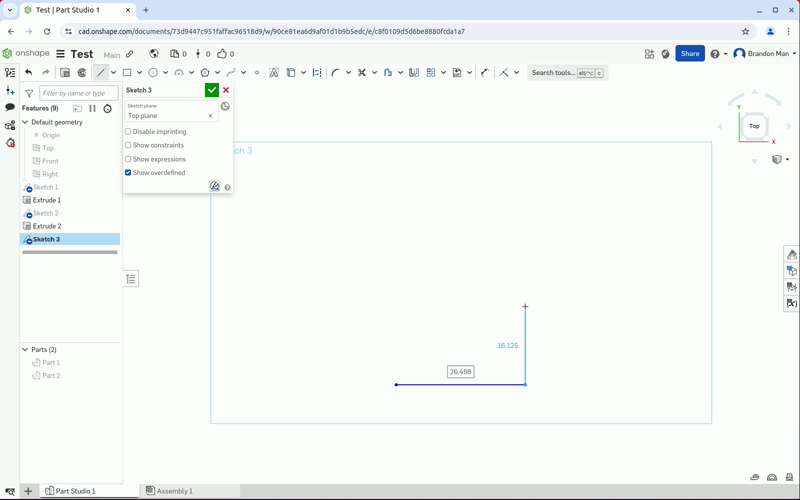
mouse_move(555, 306)
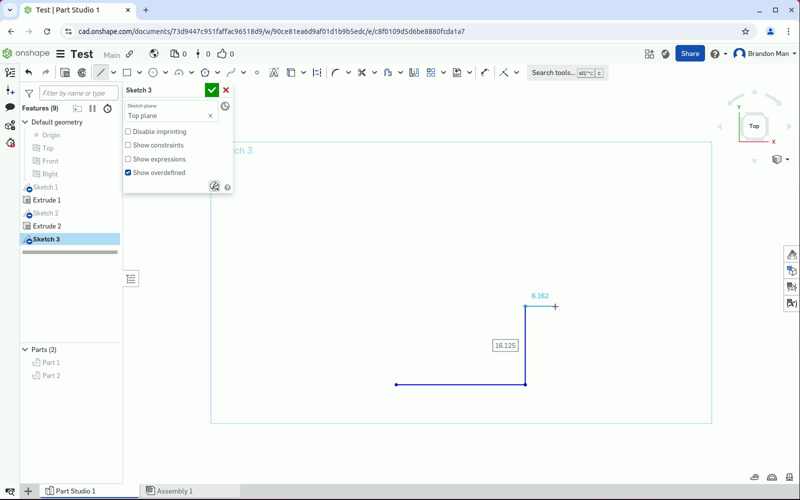
mouse_move(507, 306)
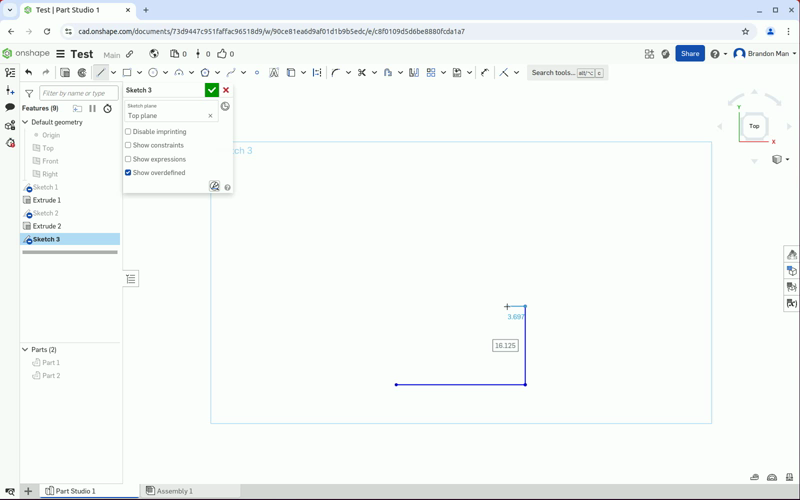
click(507, 306)
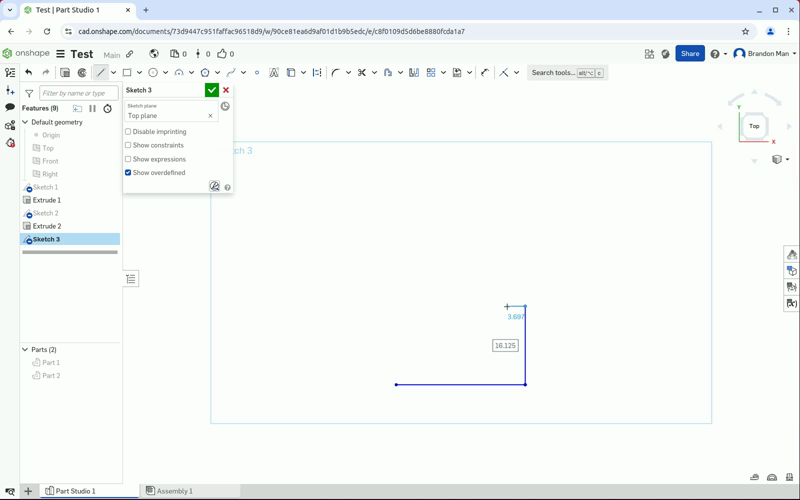
key_up(shift)
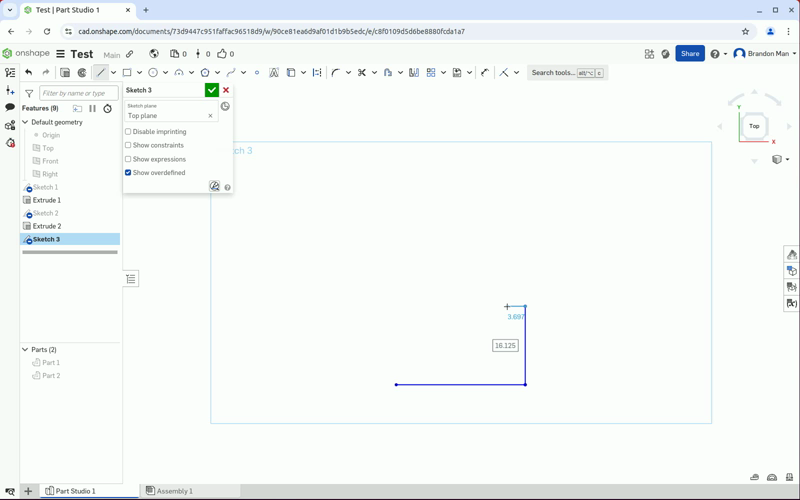
key_down(shift)
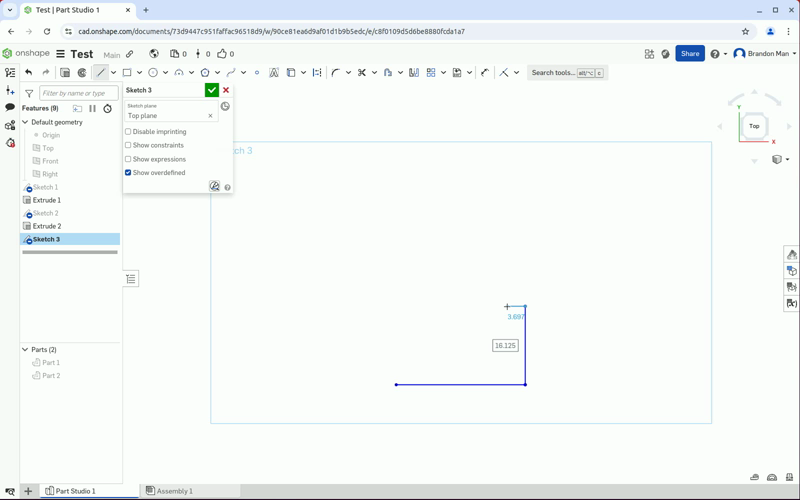
mouse_move(413, 306)
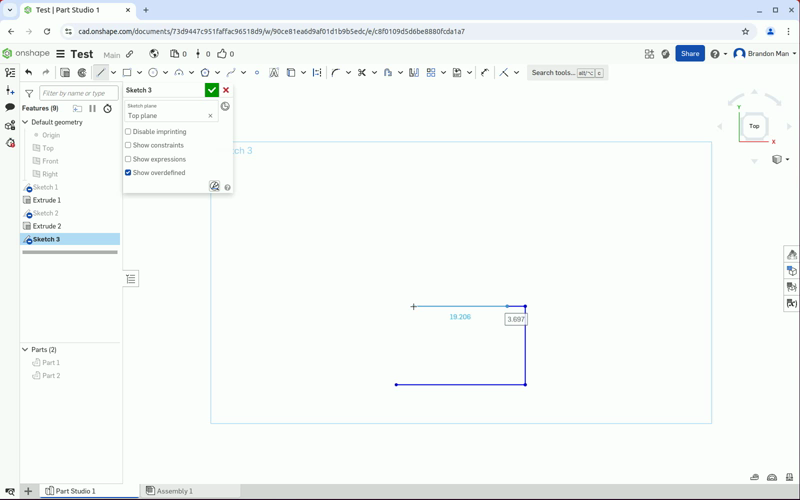
click(413, 306)
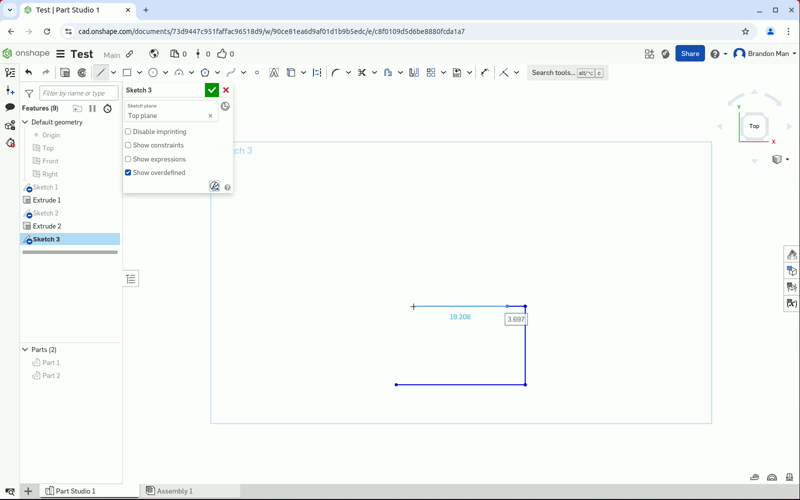
key_up(shift)
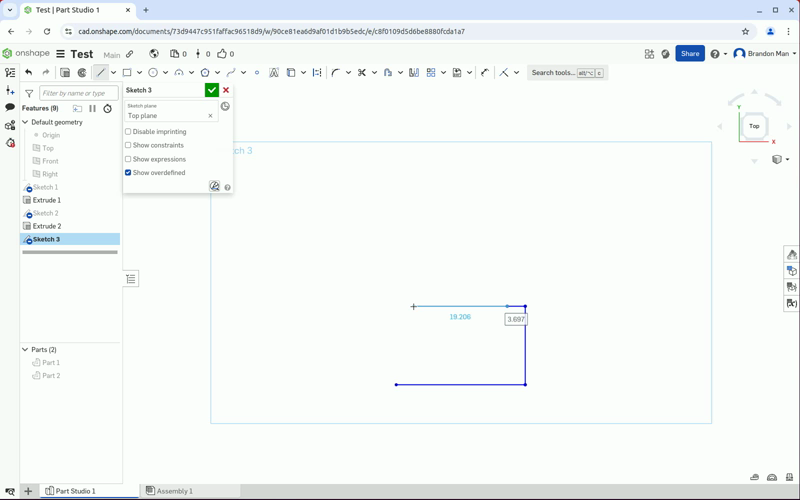
key_down(shift)
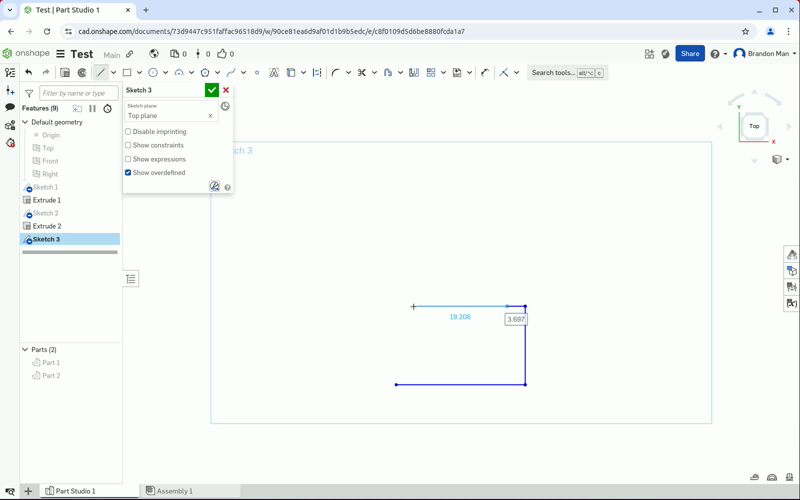
mouse_move(444, 306)
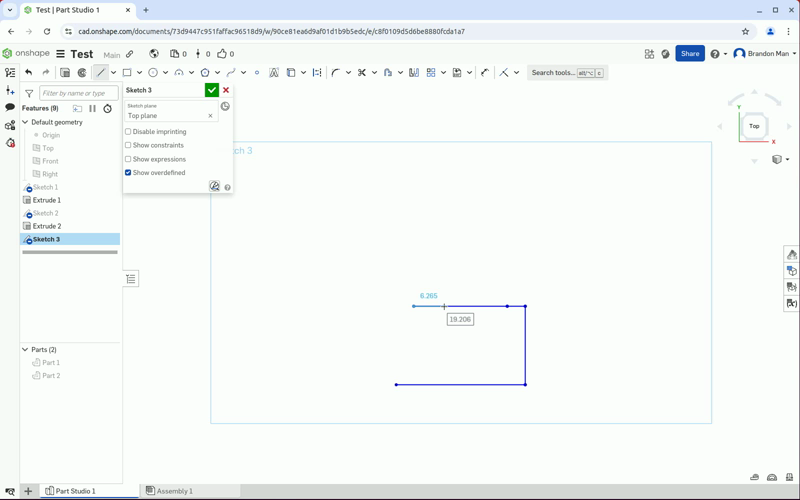
mouse_move(396, 306)
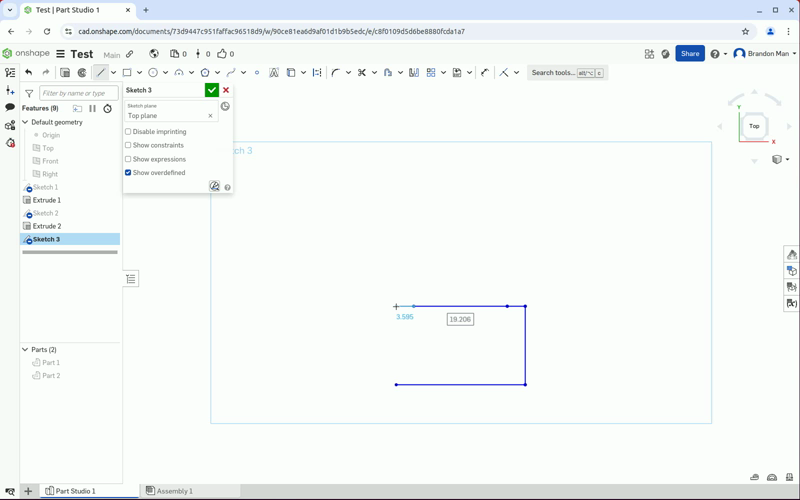
click(396, 306)
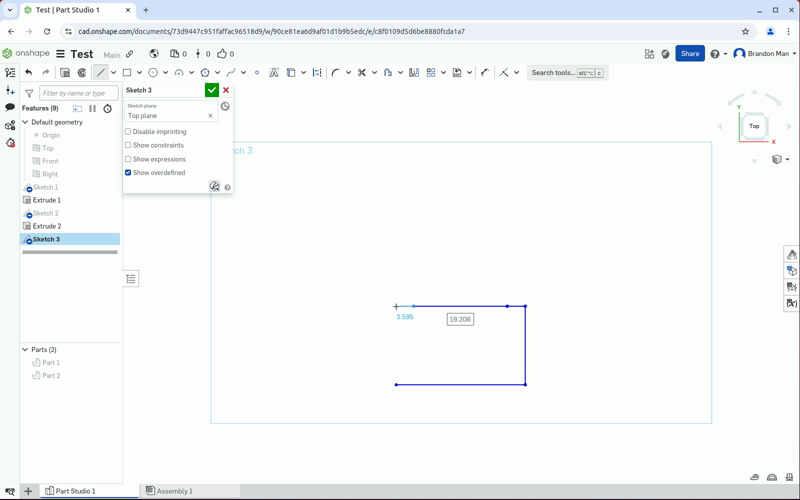
key_up(shift)
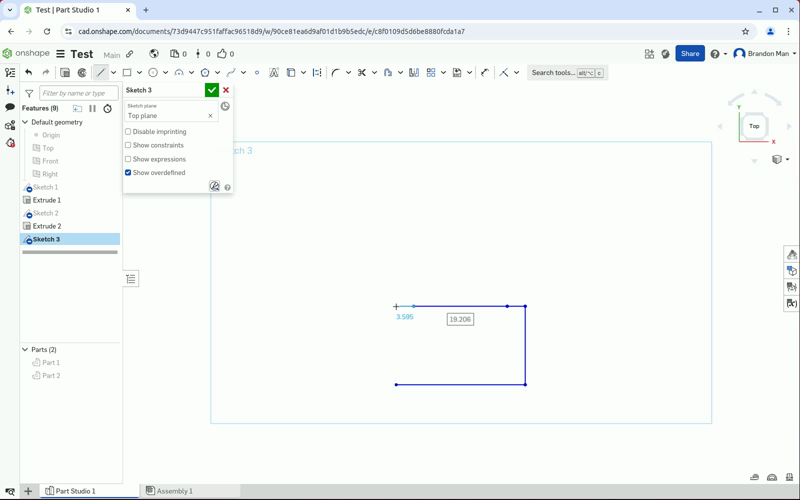
key_down(shift)
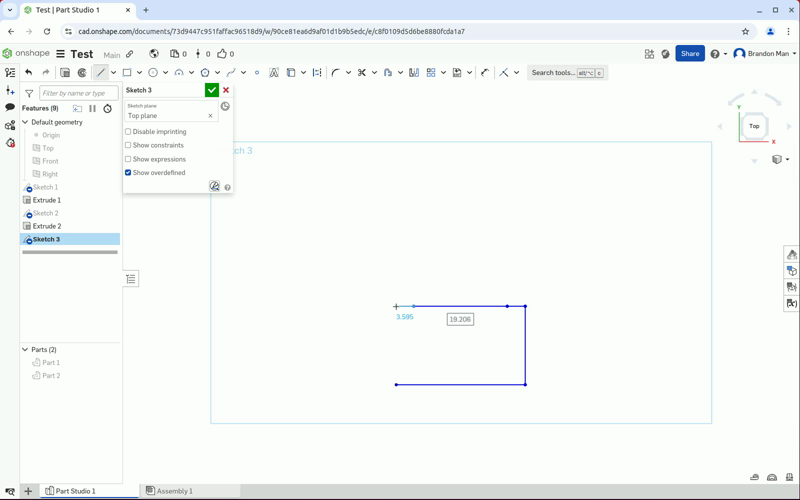
mouse_move(396, 384)
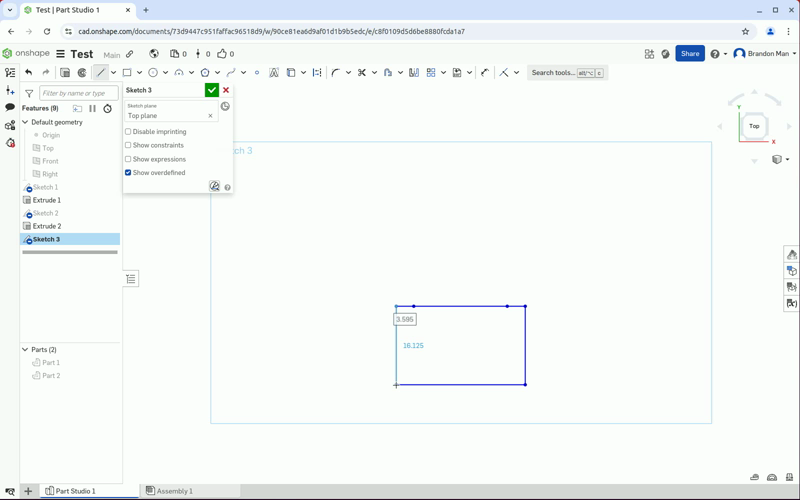
key_up(shift)
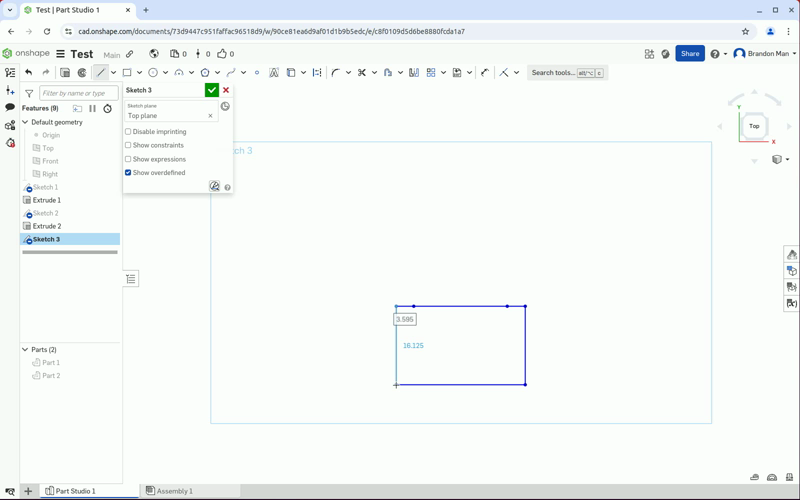
click(396, 384)
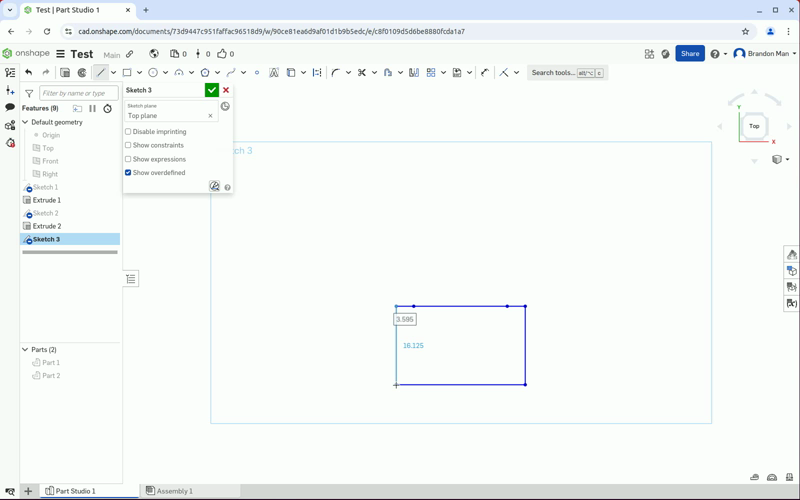
key(esc)
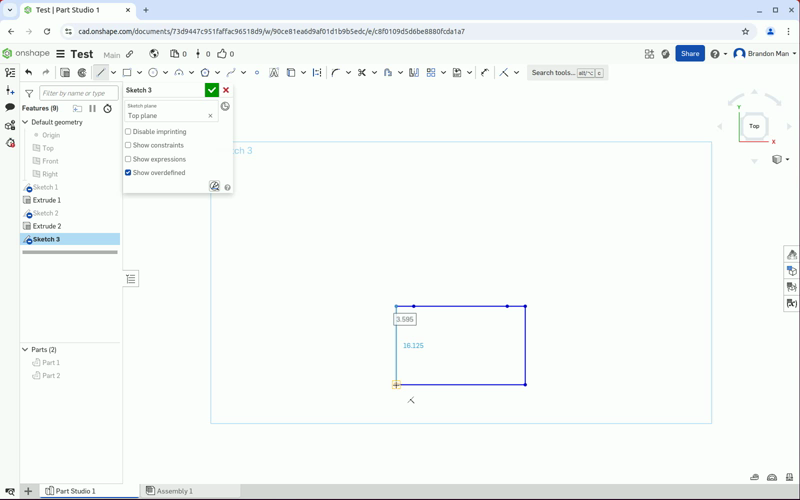
mouse_move(470, 352)
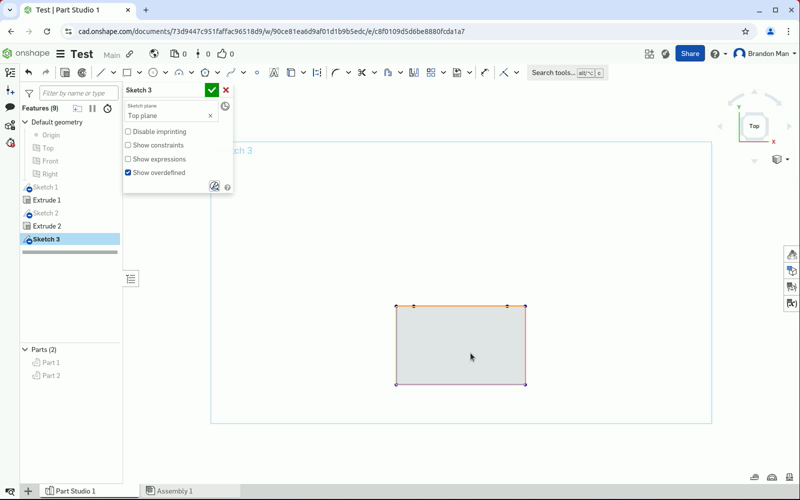
click(470, 352)
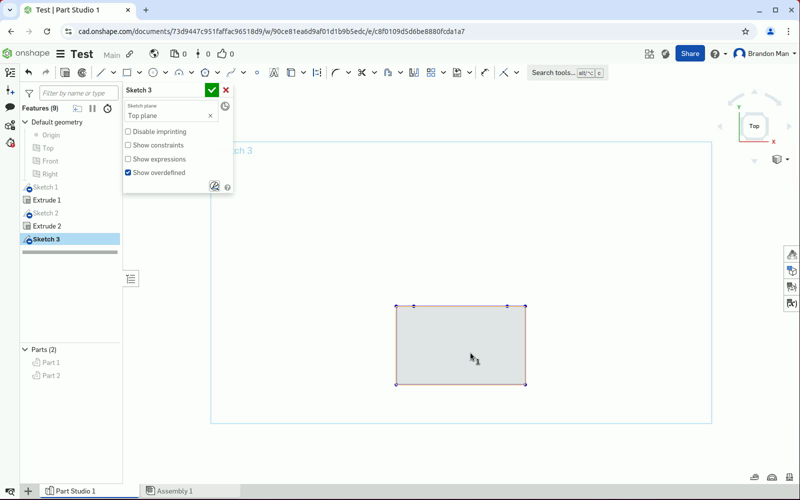
mouse_move(73, 352)
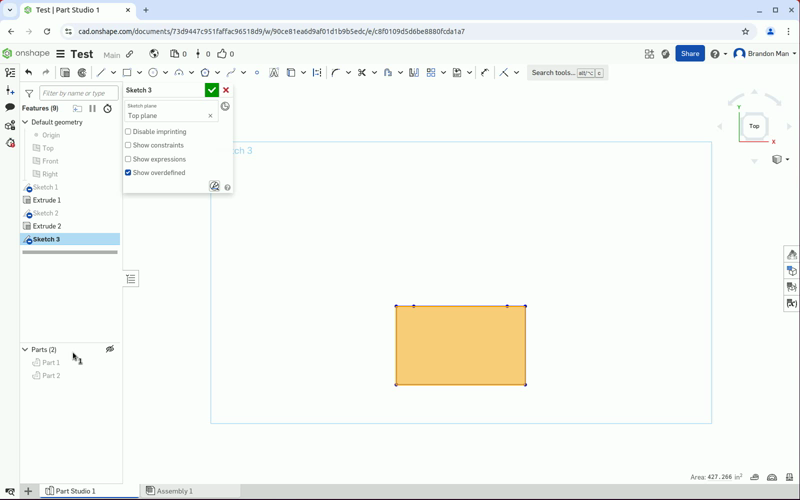
key(shift+y)
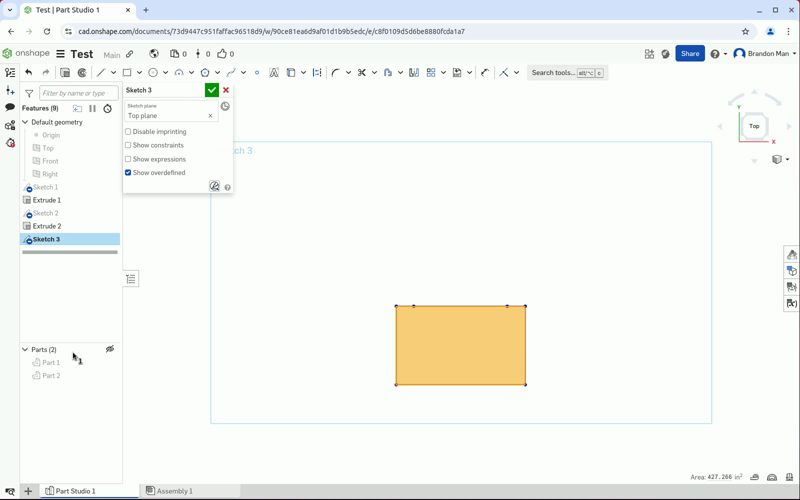
key(shift+e)
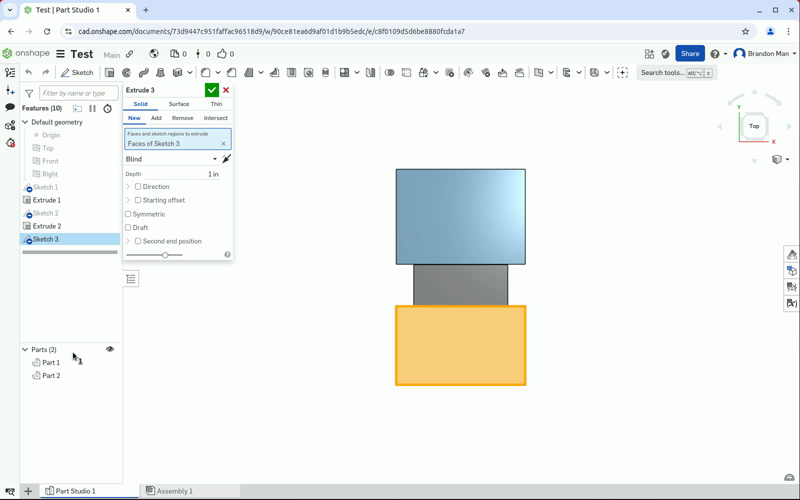
mouse_move(143, 106)
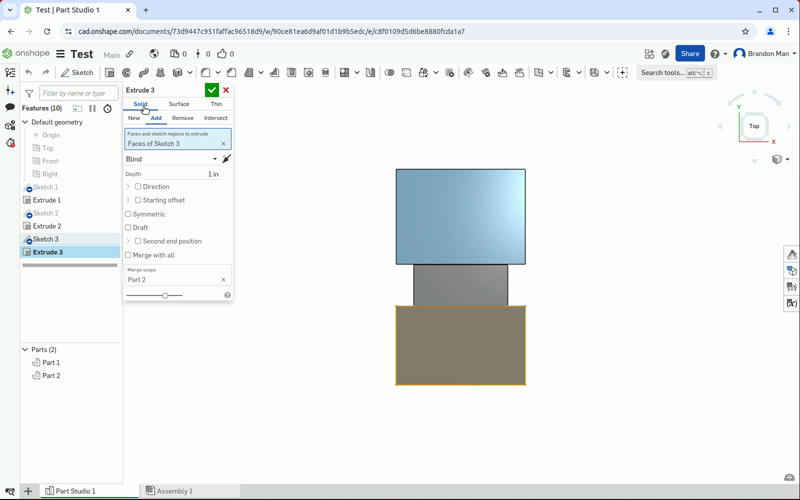
click(143, 106)
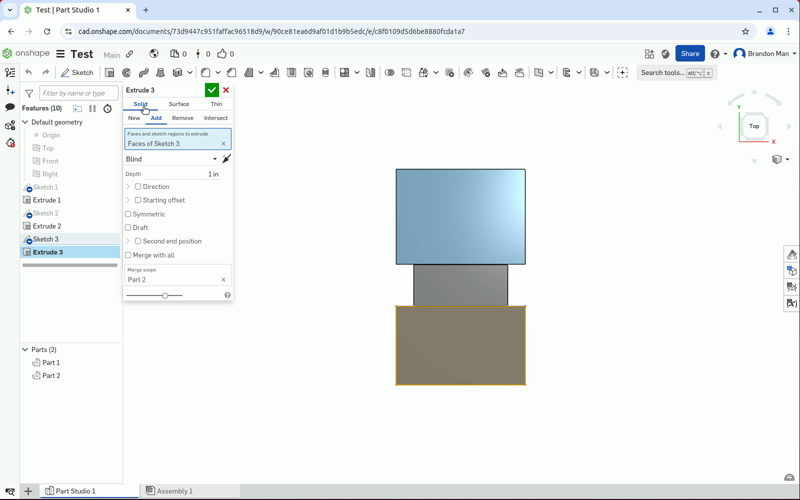
mouse_move(137, 120)
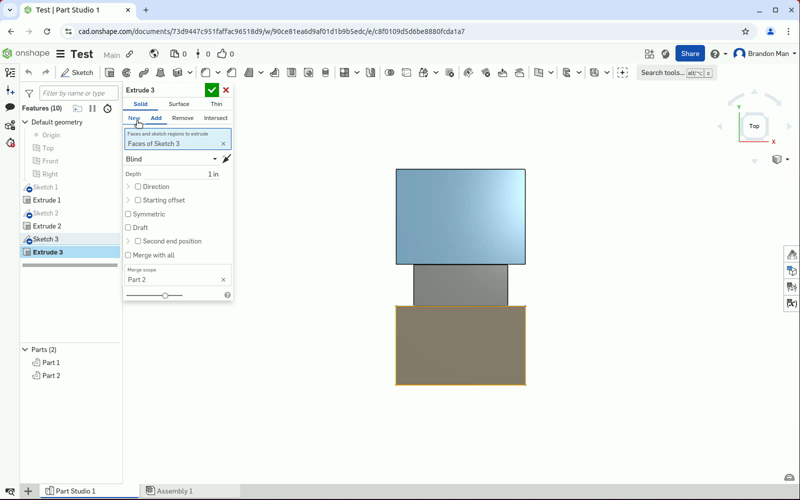
click(137, 120)
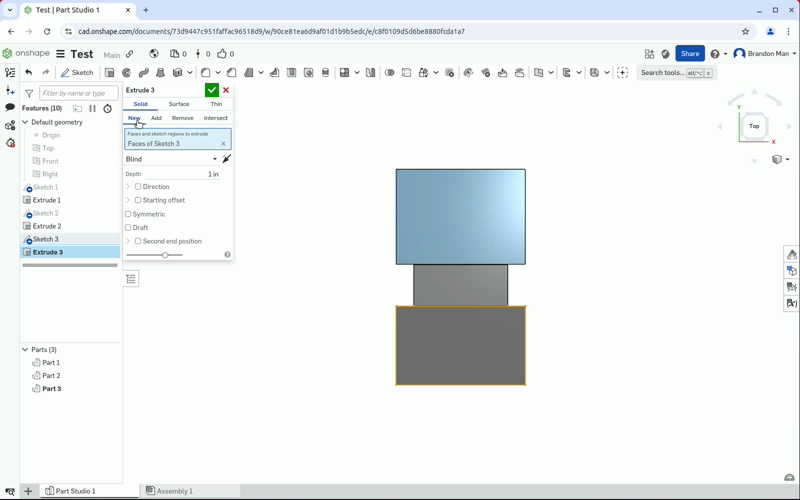
key(tab, 4)
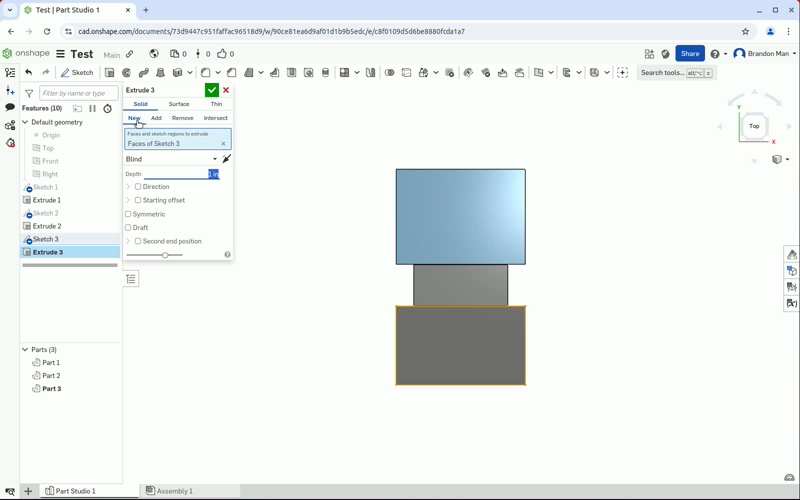
text(0.241)
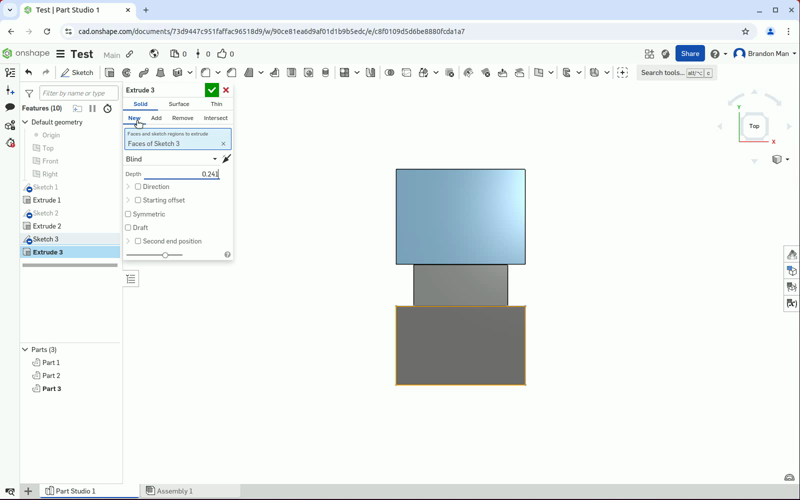
key(enter)
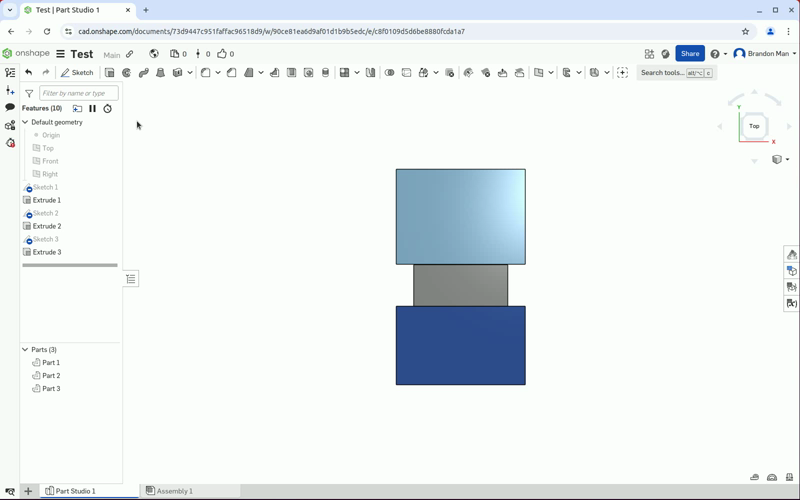
key(shift+h)
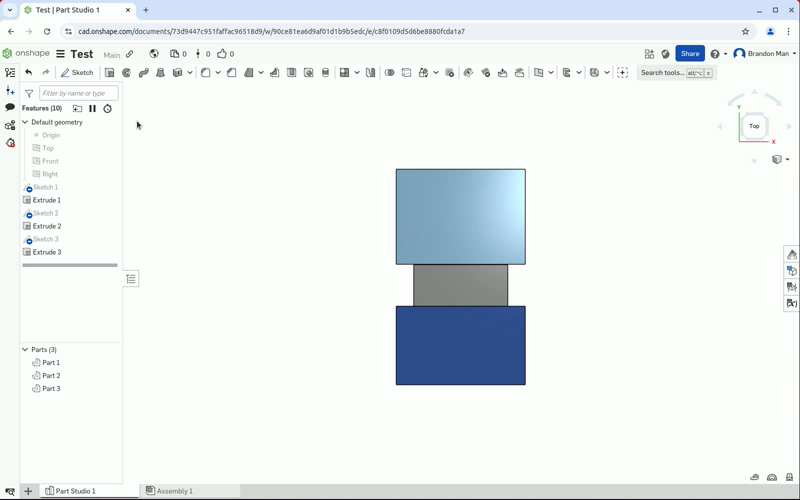
key(shift+h)
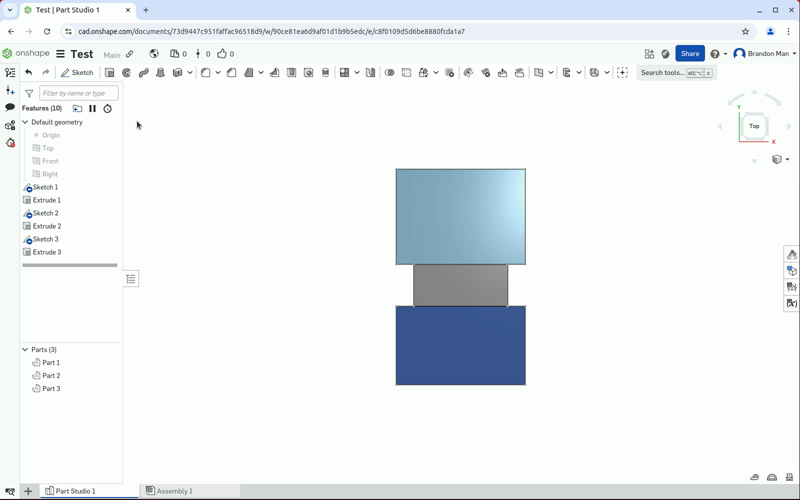
key(shift+7)
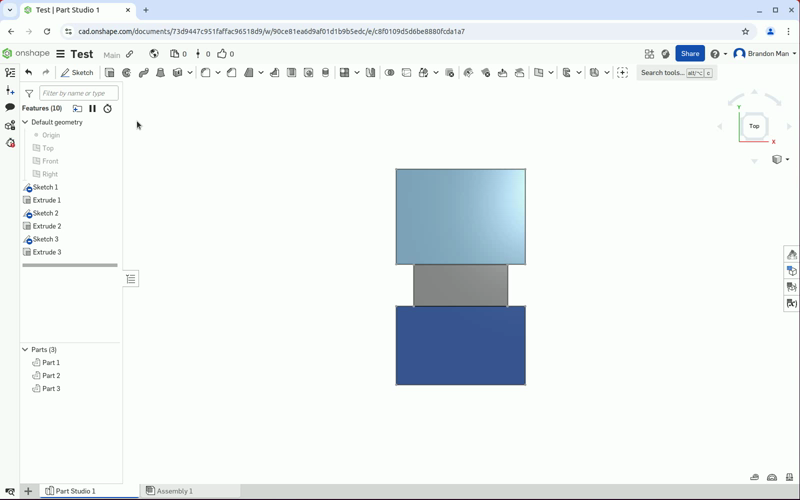
key(up, 3)
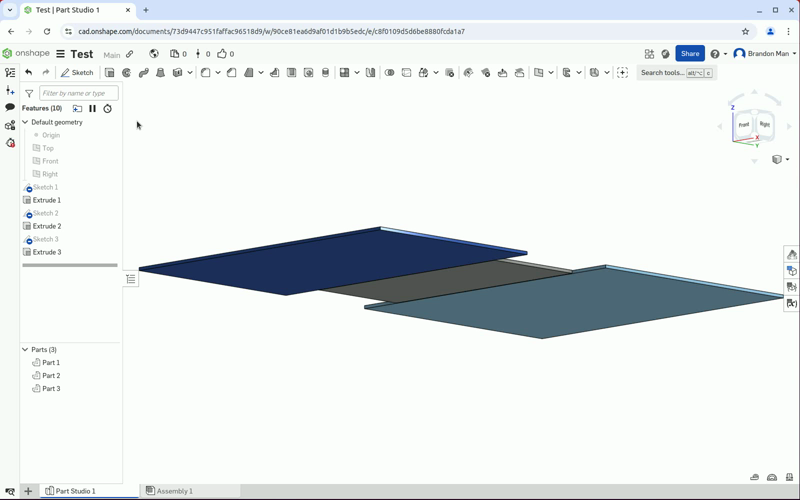
key(left, 3)
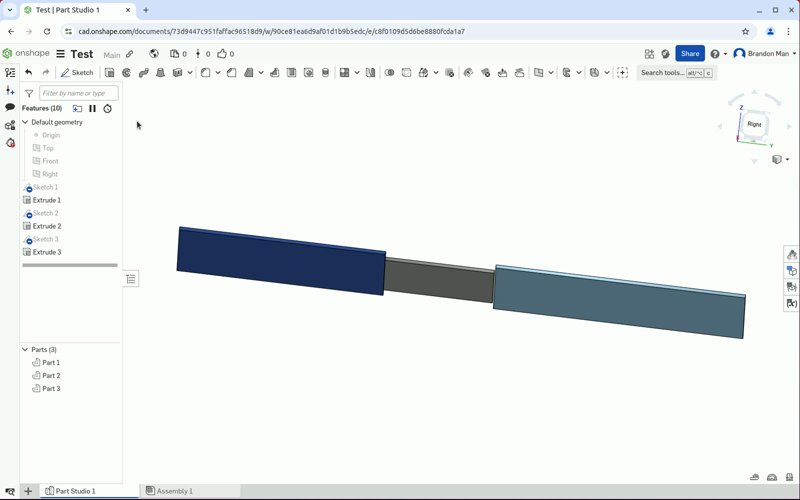
key(right, 3)
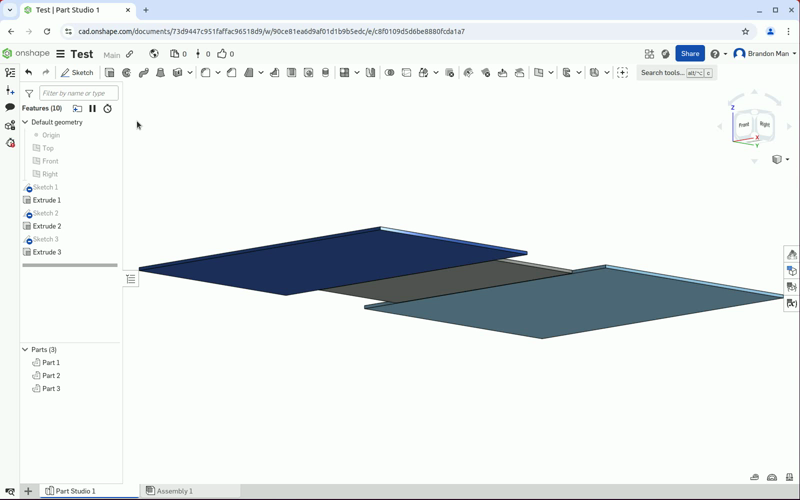
key(down, 3)
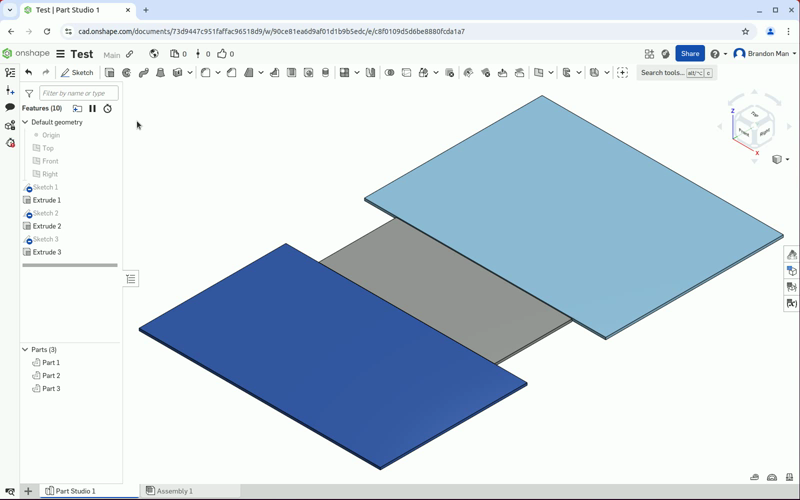
mouse_move(73, 189)
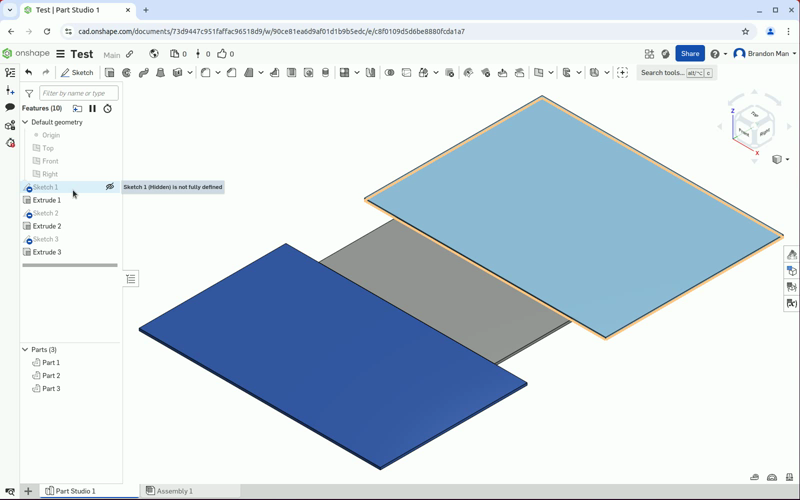
click(73, 189)